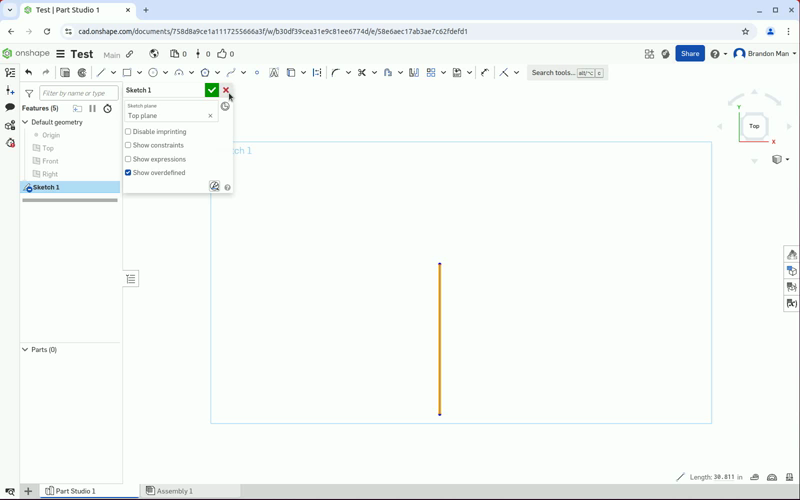
key(shift+h)
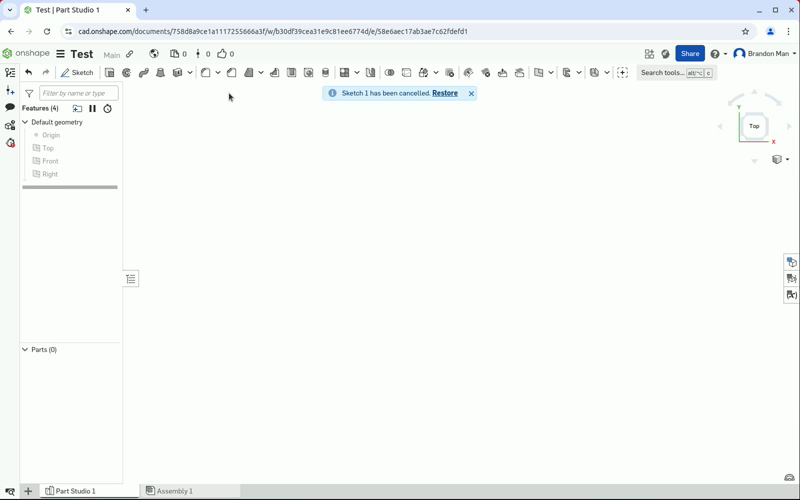
mouse_move(73, 352)
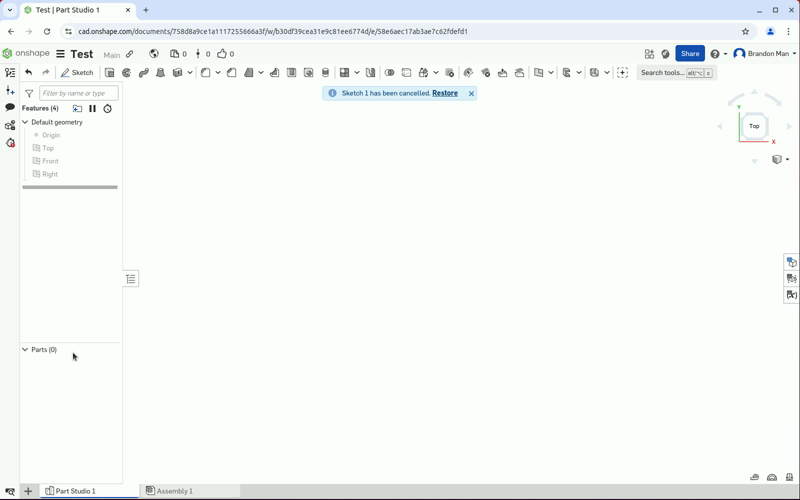
key(y)
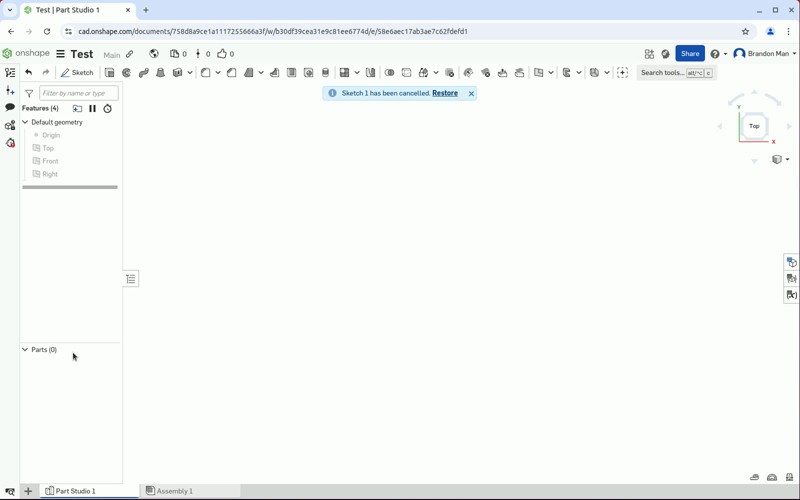
key(shift+p)
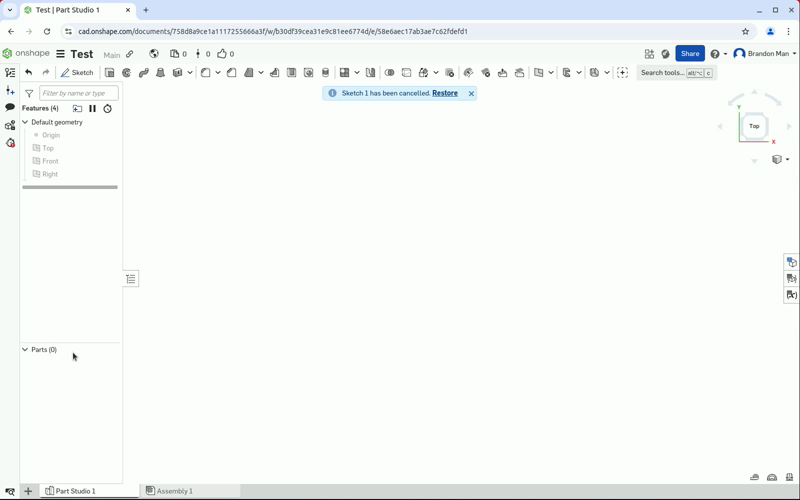
key(space)
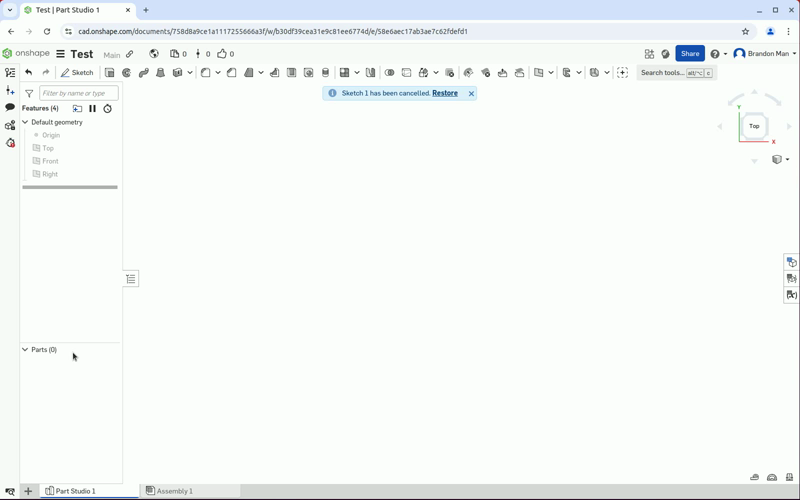
key_down(shift)
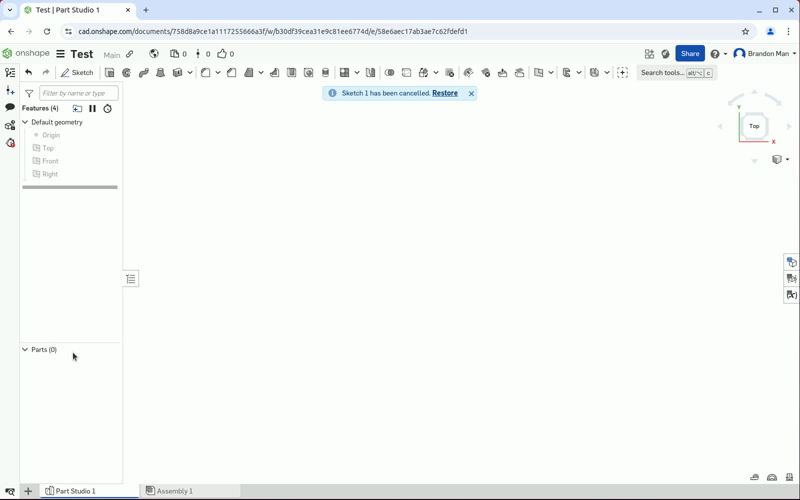
key(up)
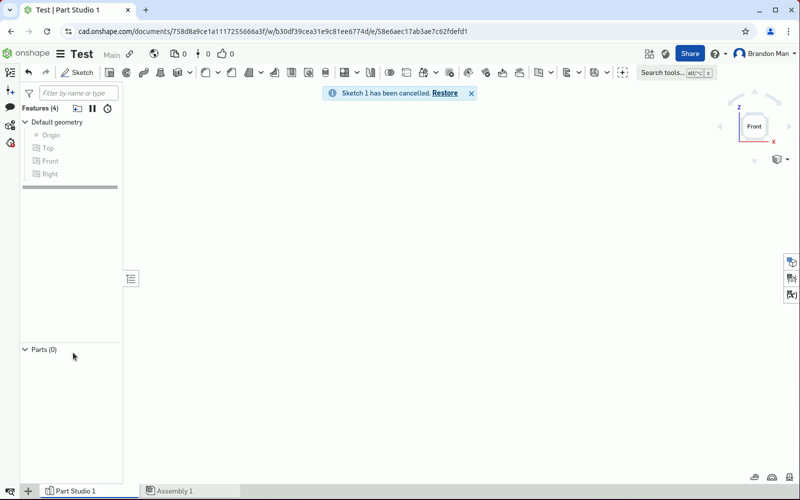
key_up(shift)
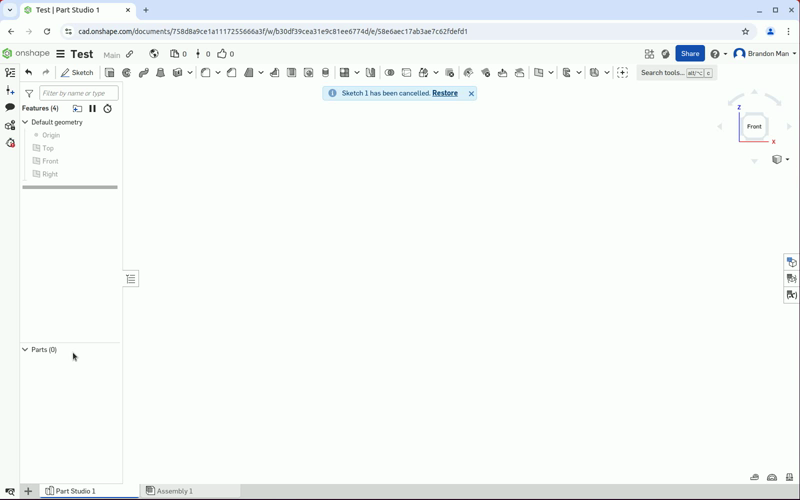
mouse_move(73, 352)
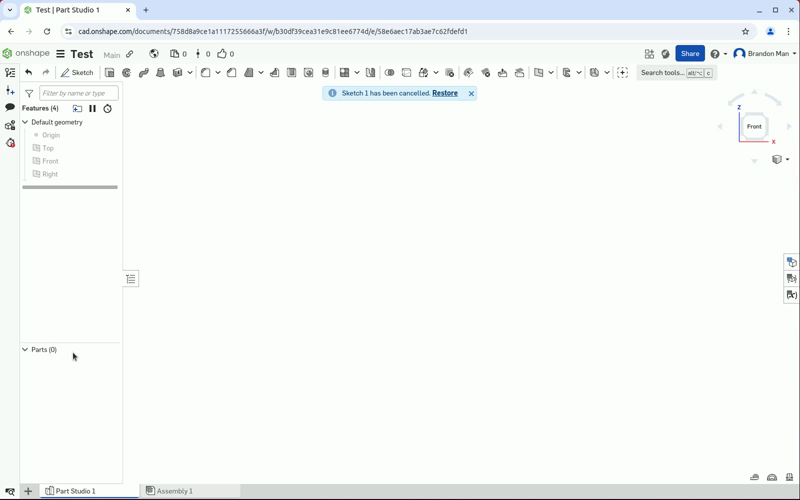
key(shift+y)
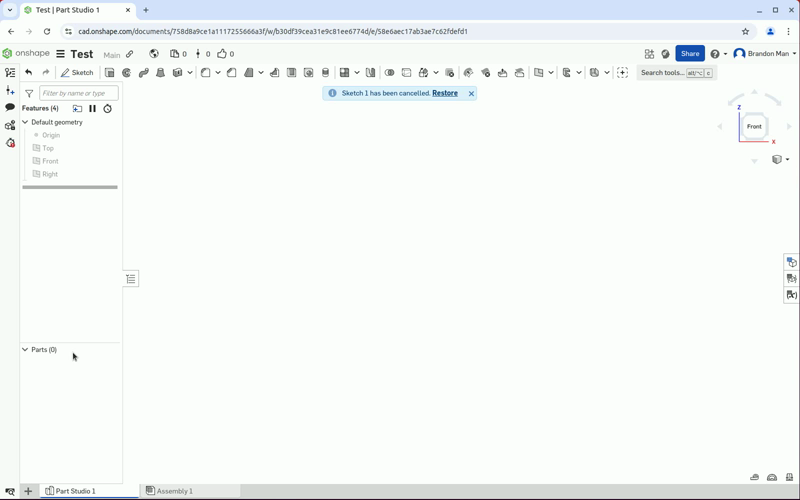
key(shift+s)
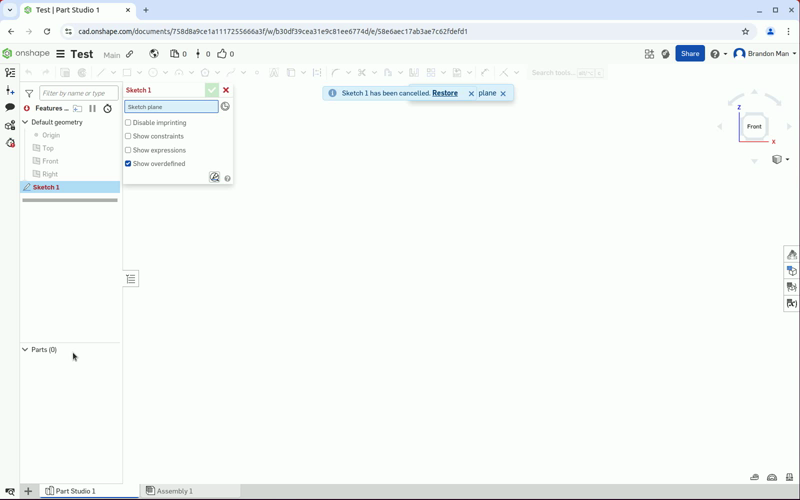
mouse_move(73, 163)
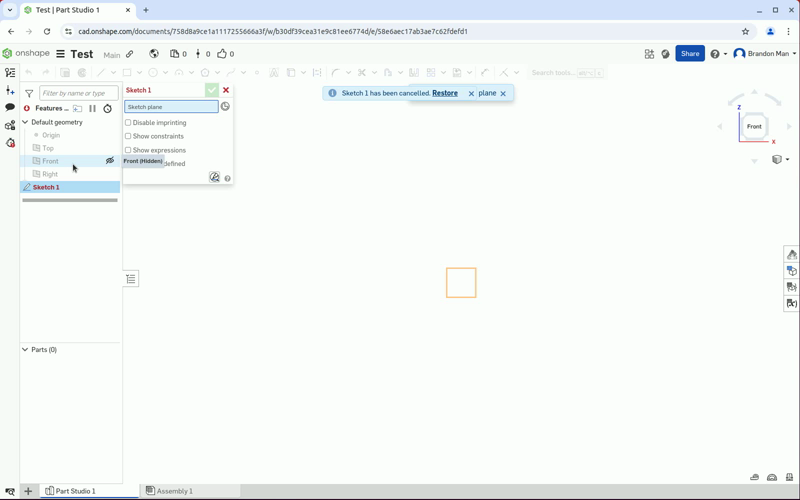
click(73, 163)
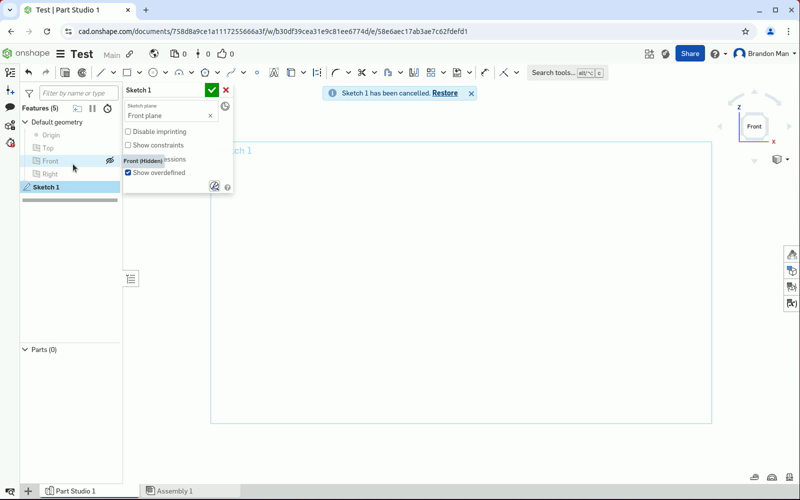
mouse_move(73, 352)
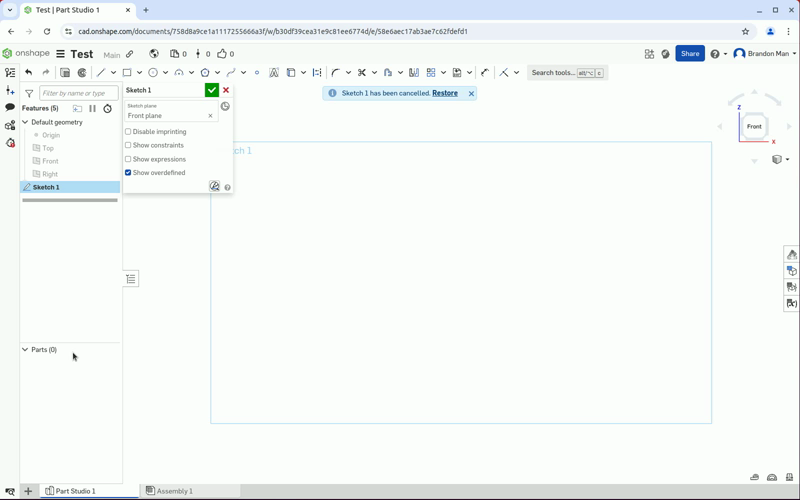
key(y)
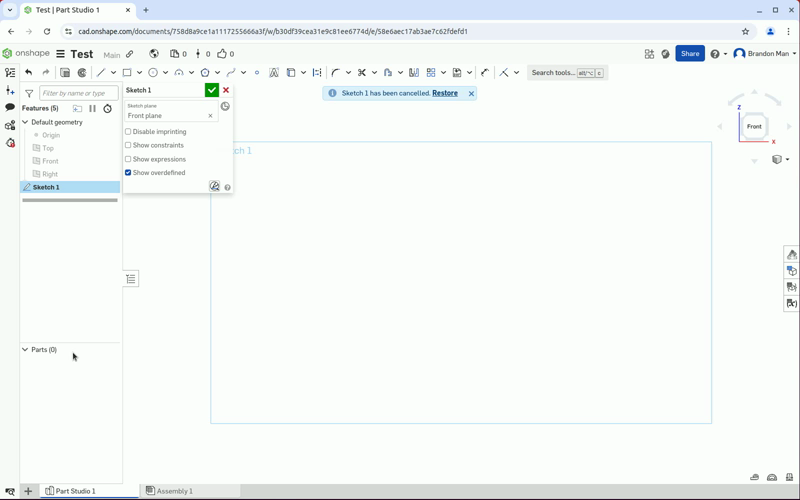
key(l)
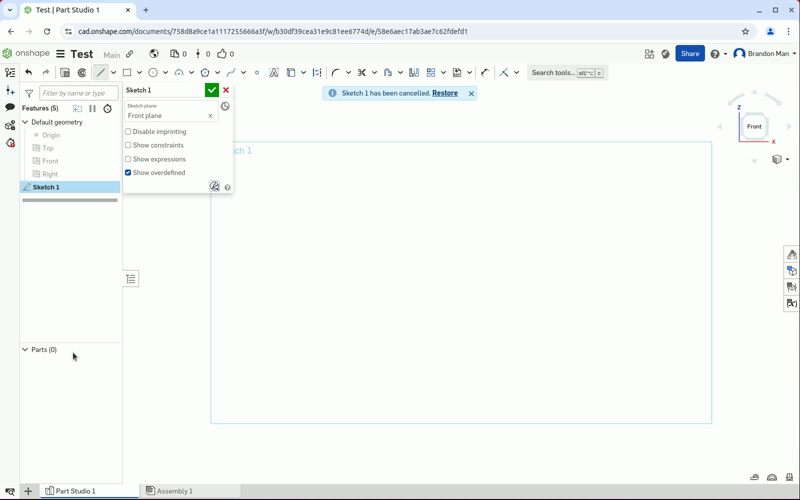
key_down(shift)
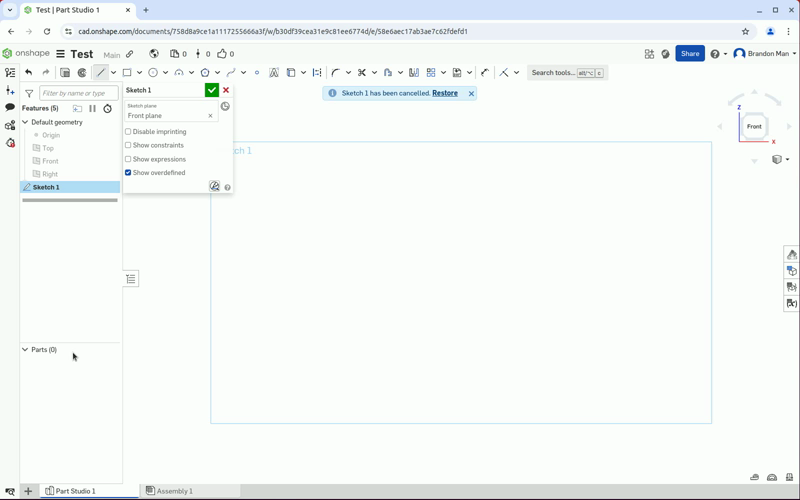
mouse_move(348, 282)
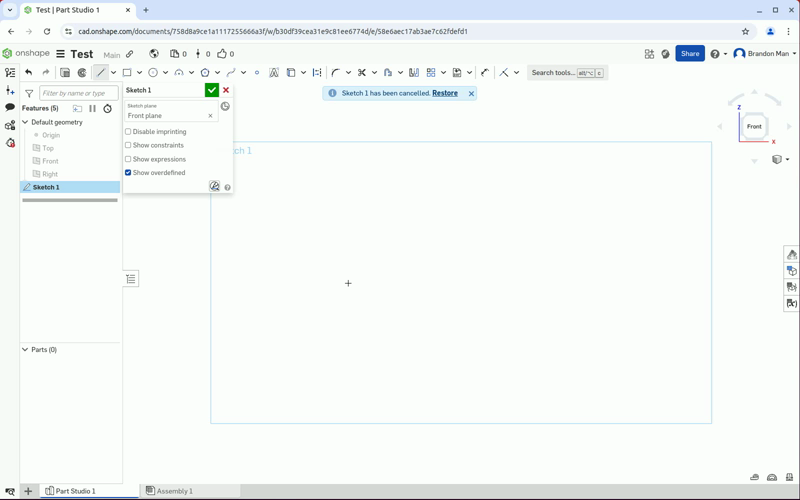
click(348, 282)
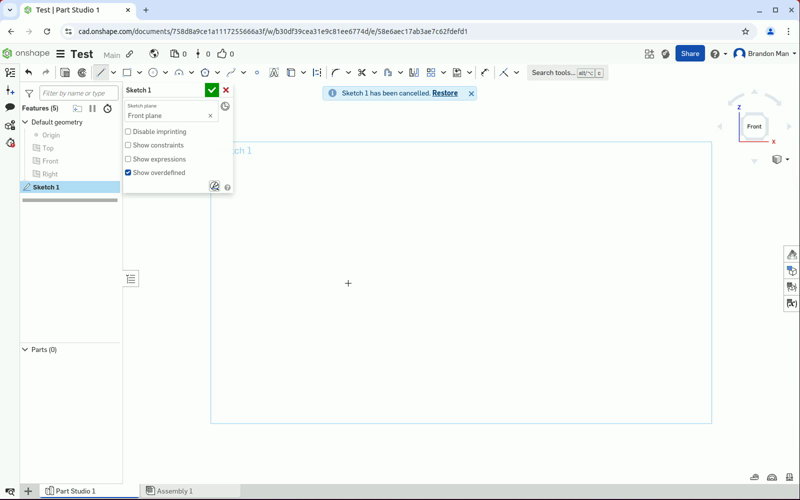
key_up(shift)
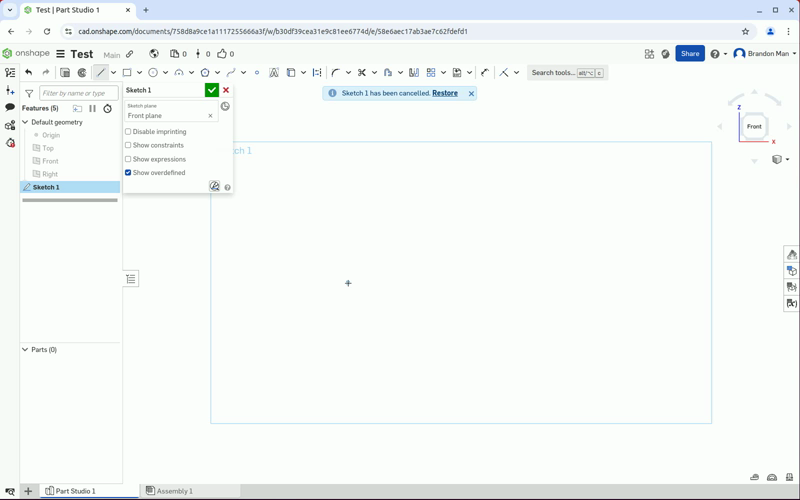
key_down(shift)
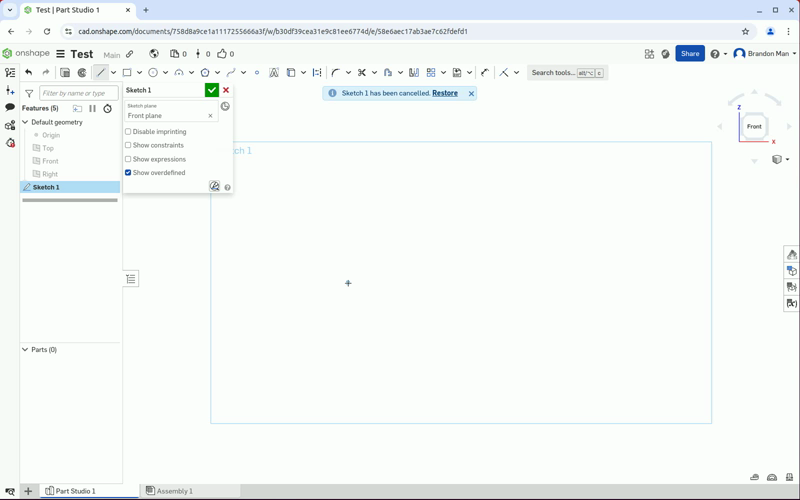
mouse_move(460, 282)
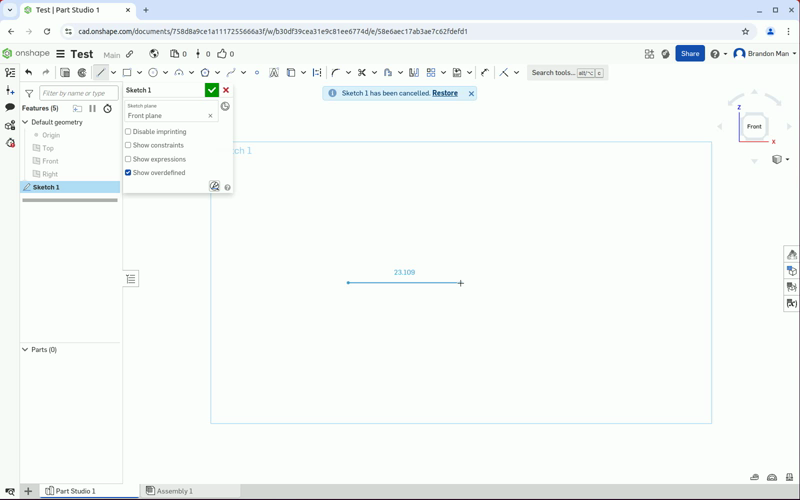
click(460, 282)
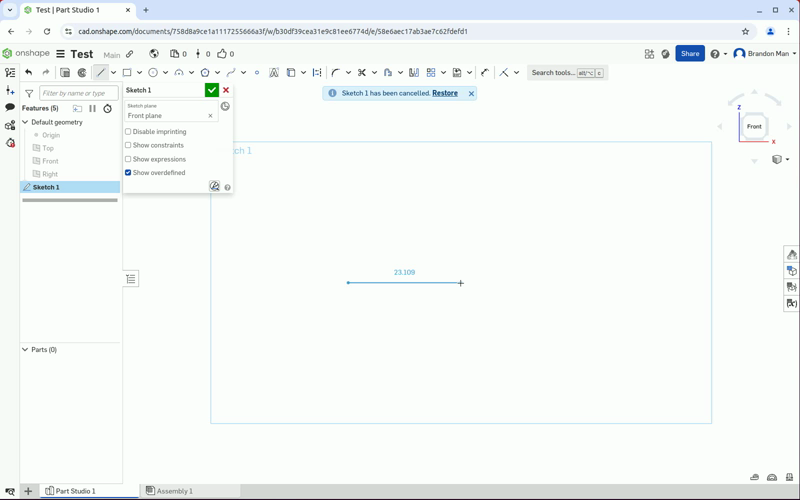
key_up(shift)
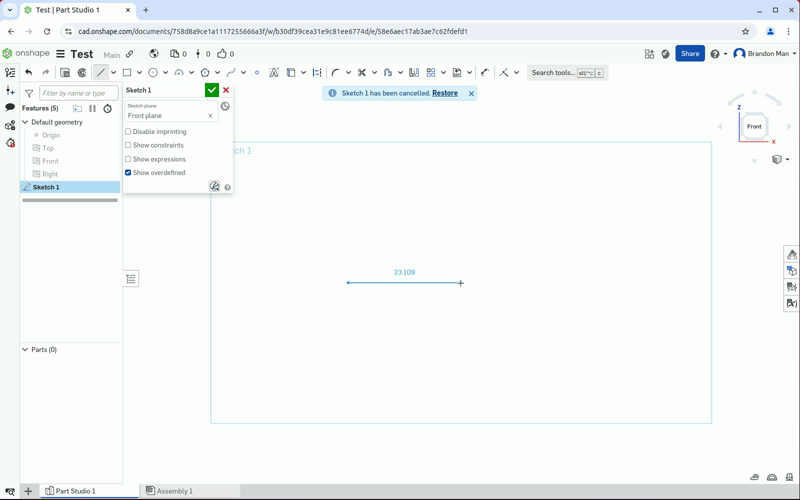
key_down(shift)
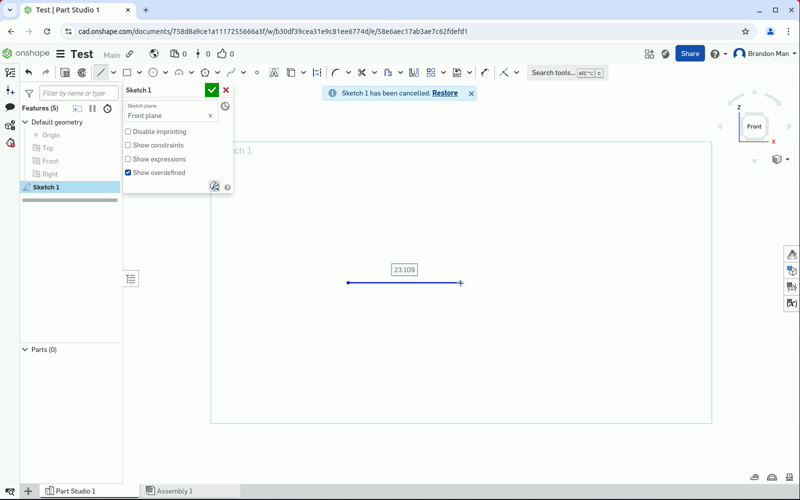
mouse_move(460, 170)
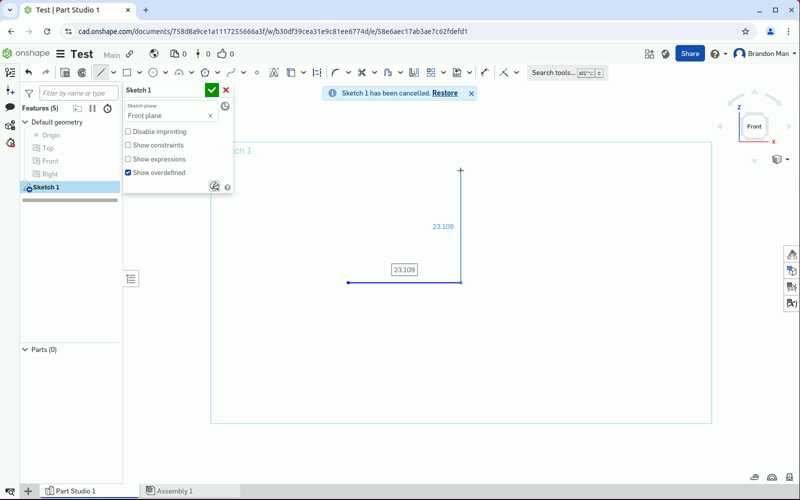
click(460, 170)
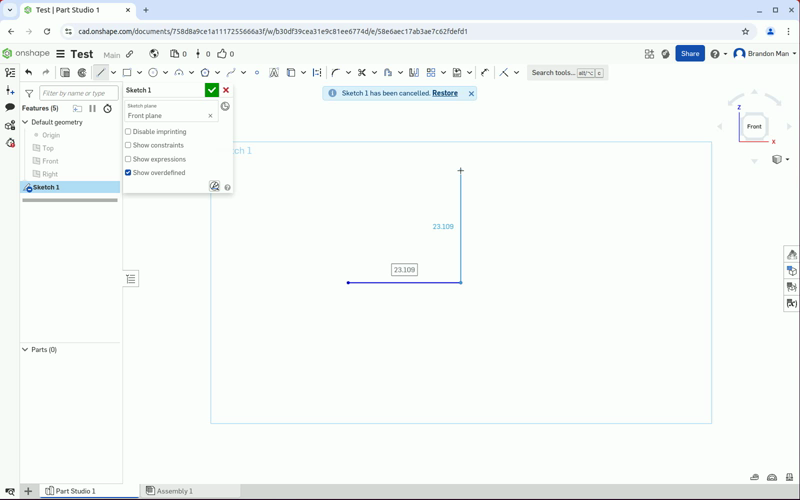
key_up(shift)
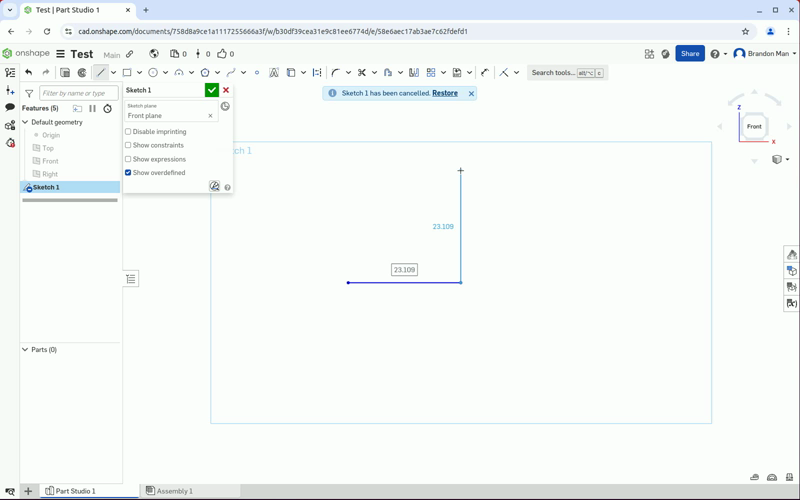
key_down(shift)
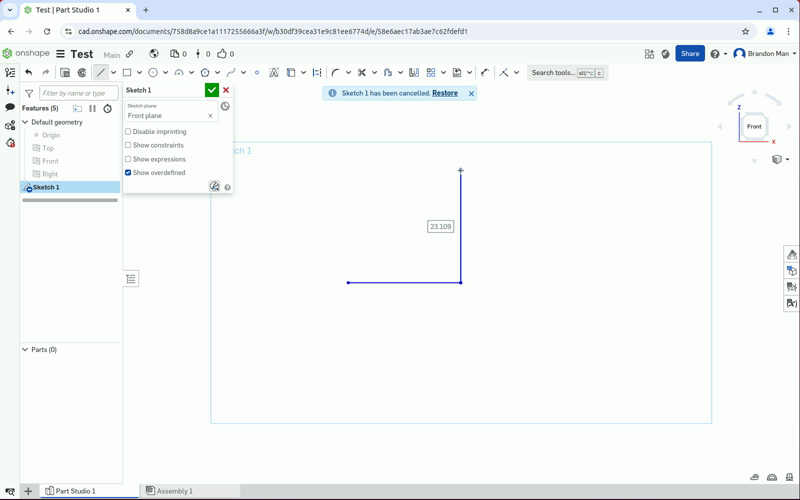
mouse_move(490, 170)
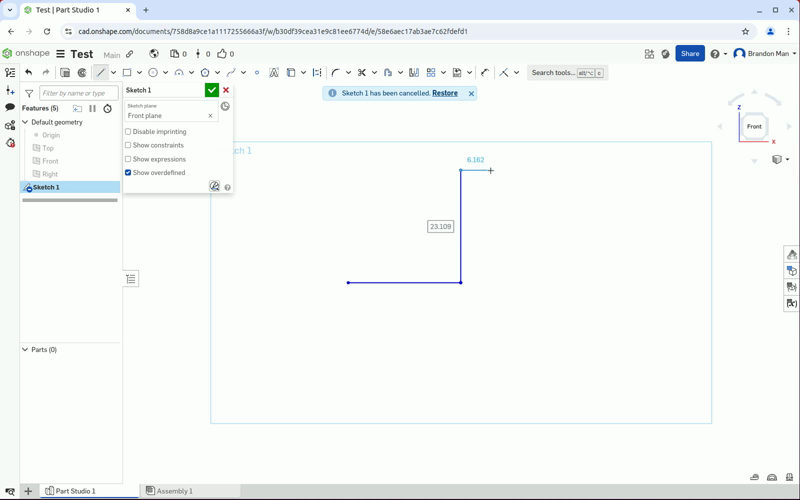
mouse_move(404, 170)
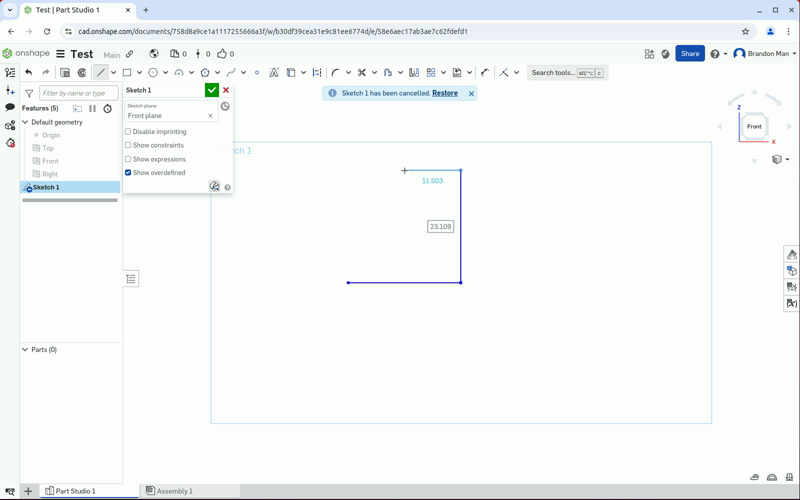
click(404, 170)
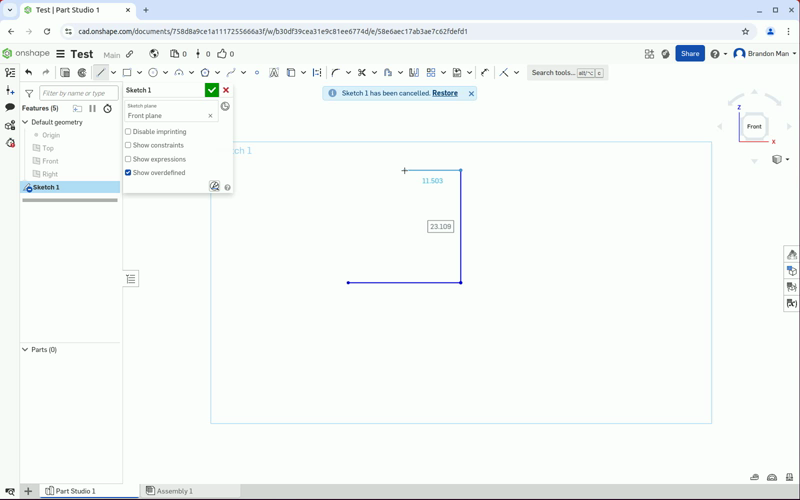
key_up(shift)
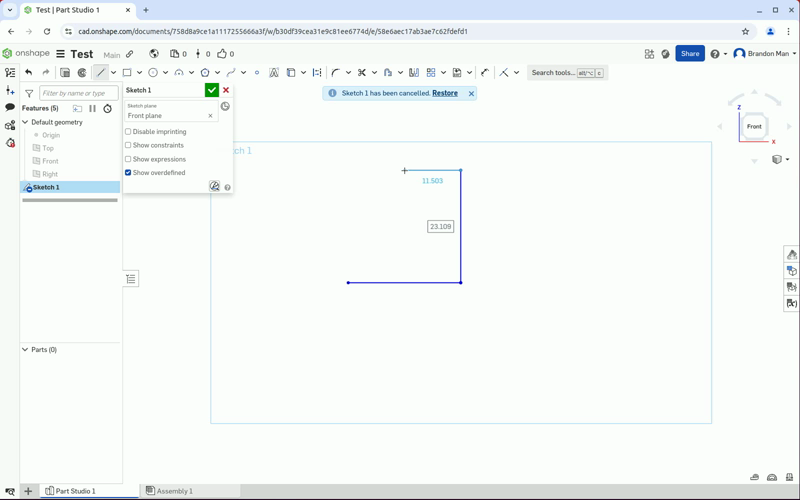
key_down(shift)
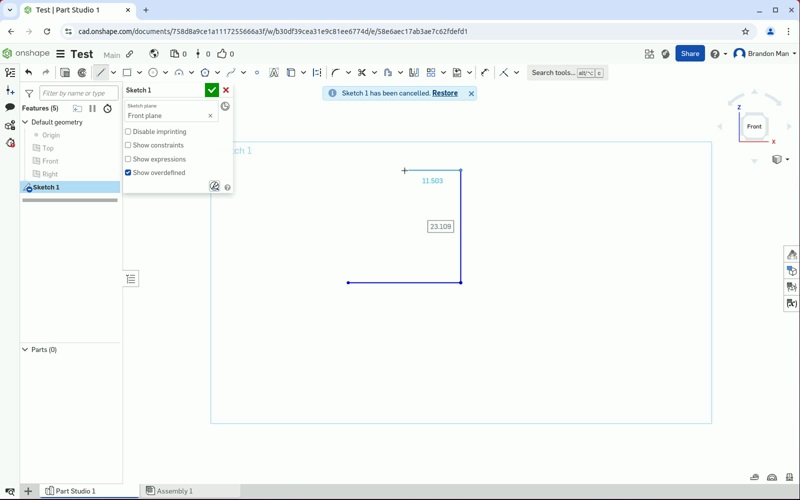
mouse_move(434, 170)
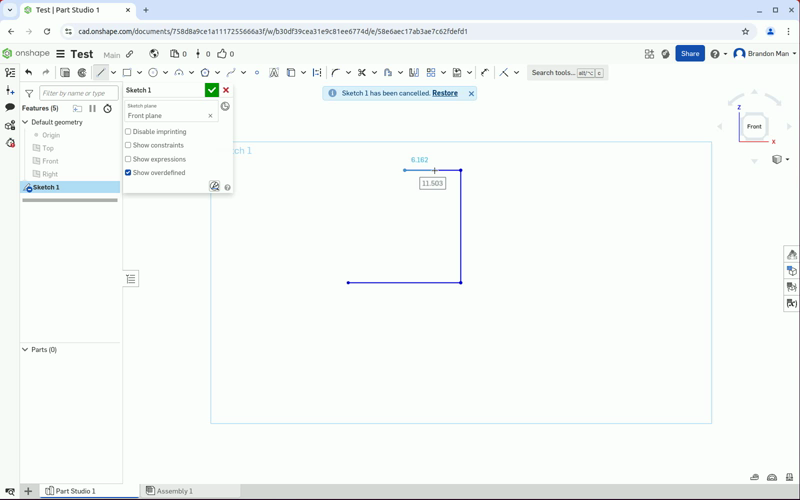
mouse_move(404, 227)
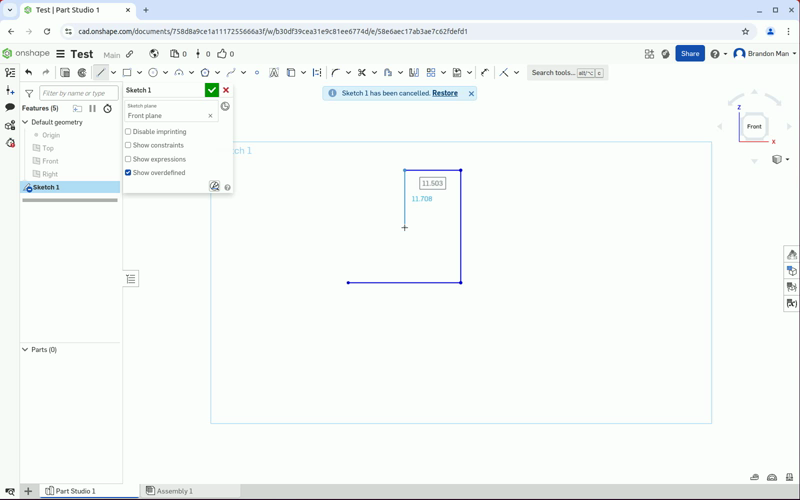
click(404, 227)
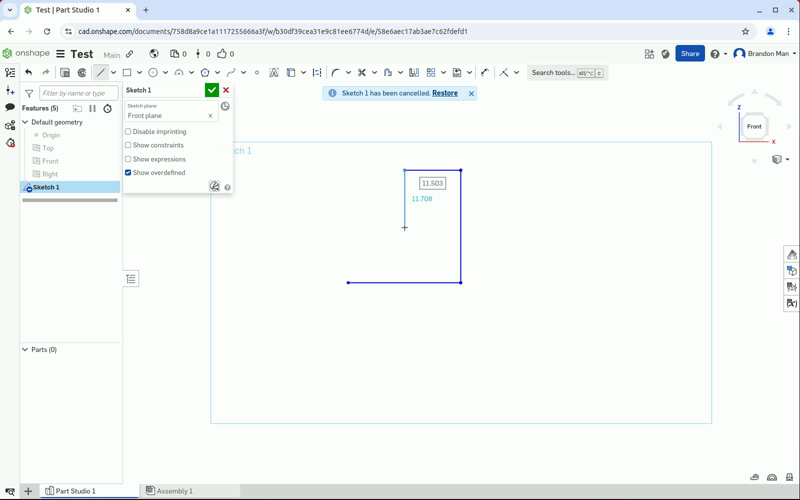
key_up(shift)
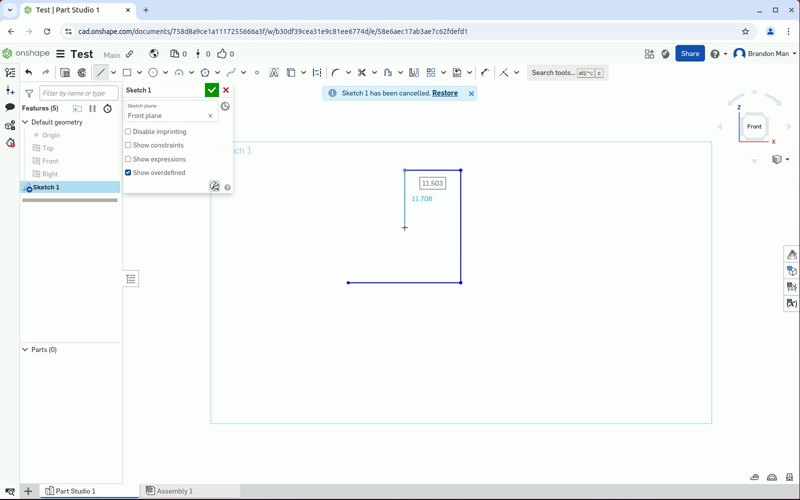
key_down(shift)
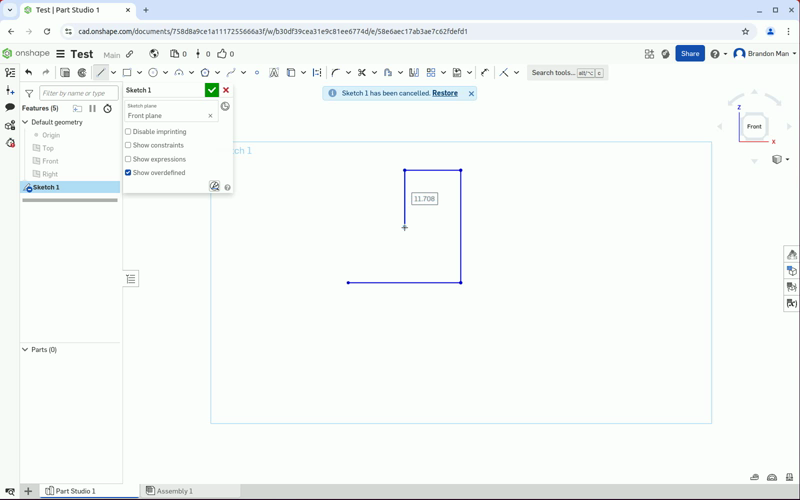
mouse_move(434, 227)
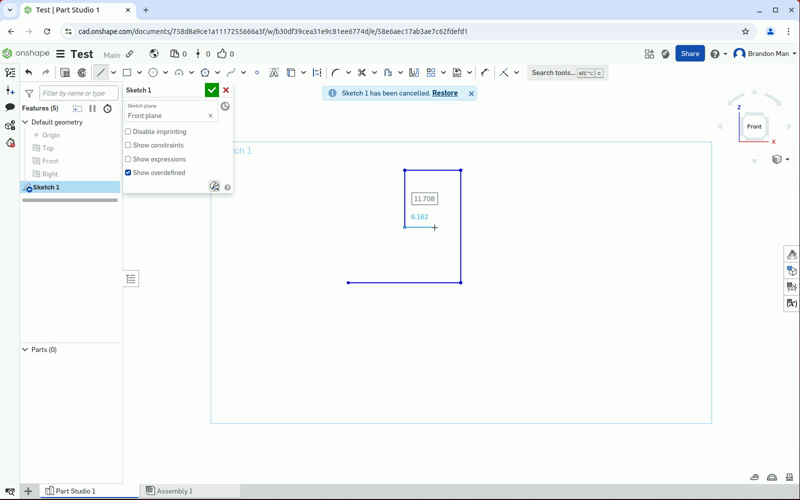
mouse_move(348, 227)
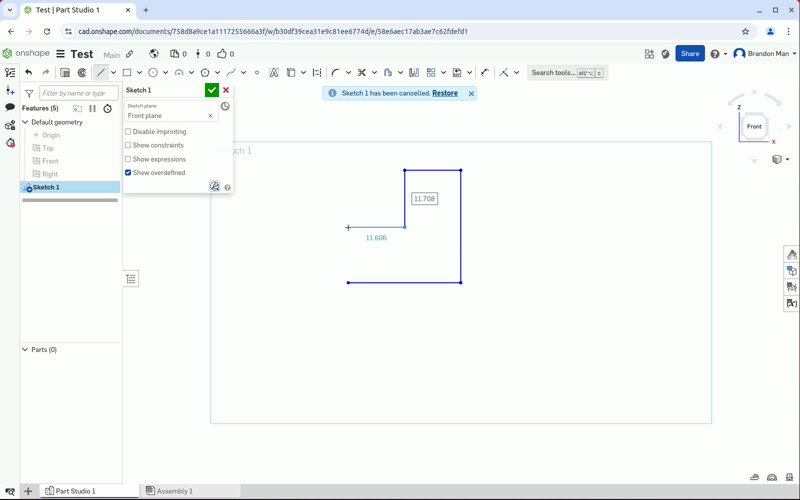
click(348, 227)
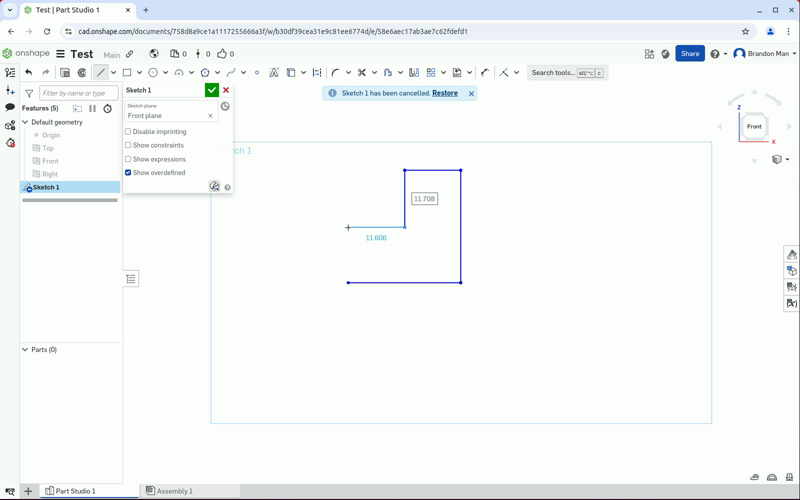
key_up(shift)
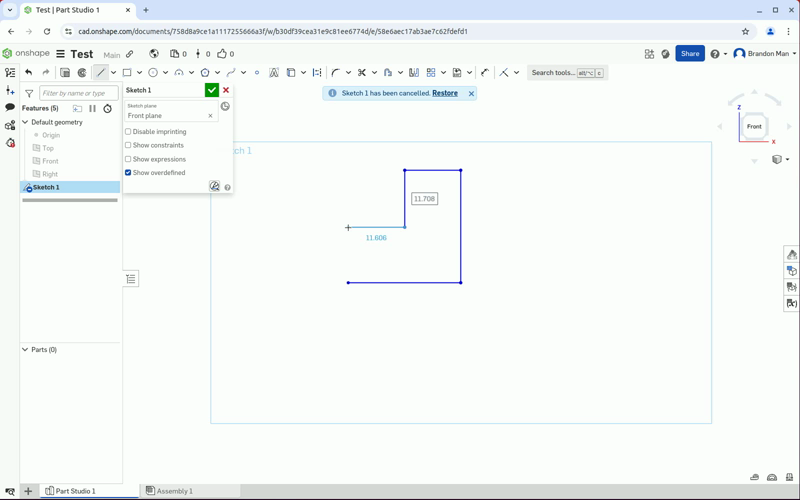
mouse_move(378, 227)
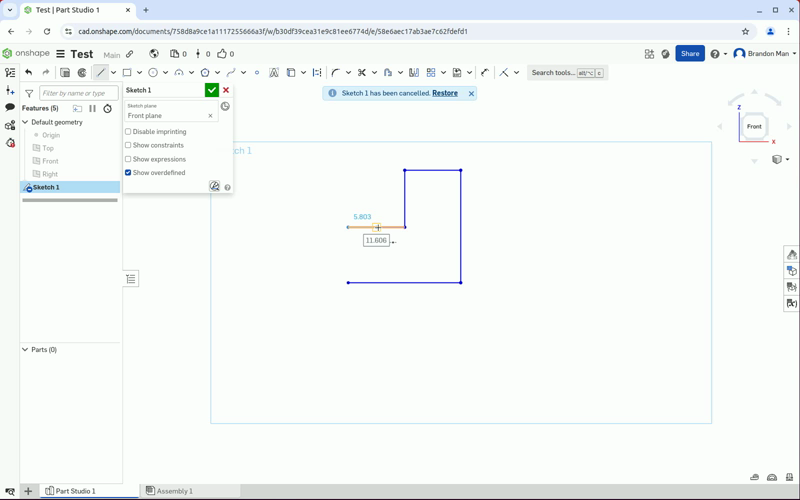
key_down(shift)
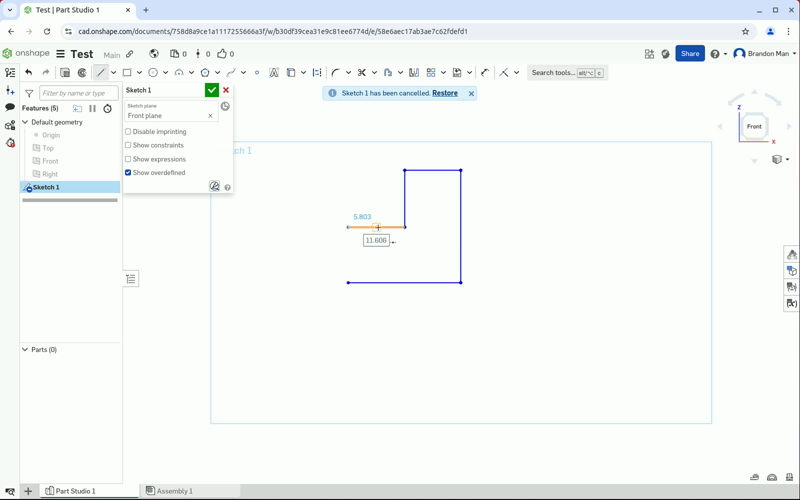
mouse_move(348, 282)
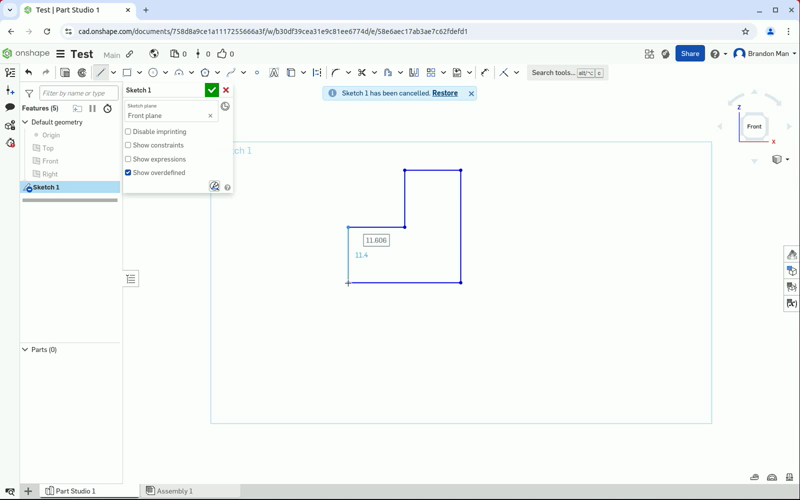
key_up(shift)
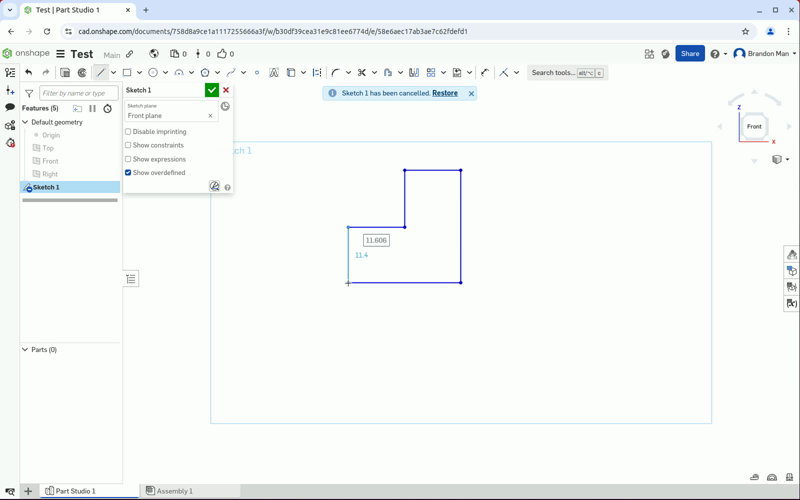
click(348, 282)
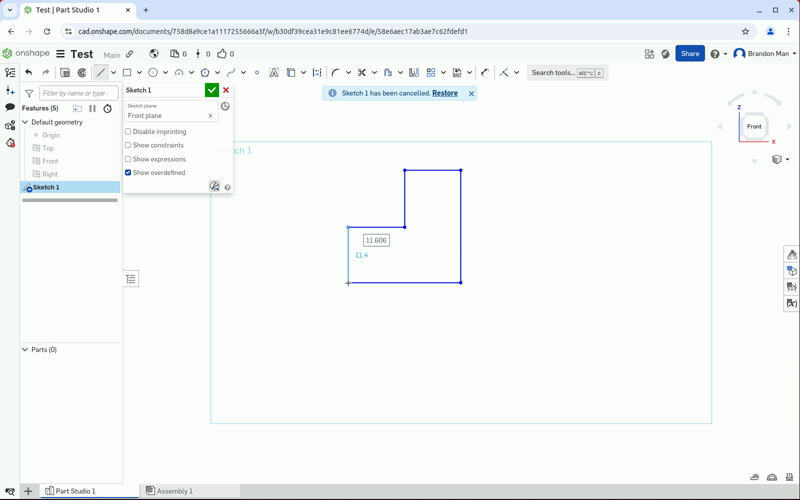
key(esc)
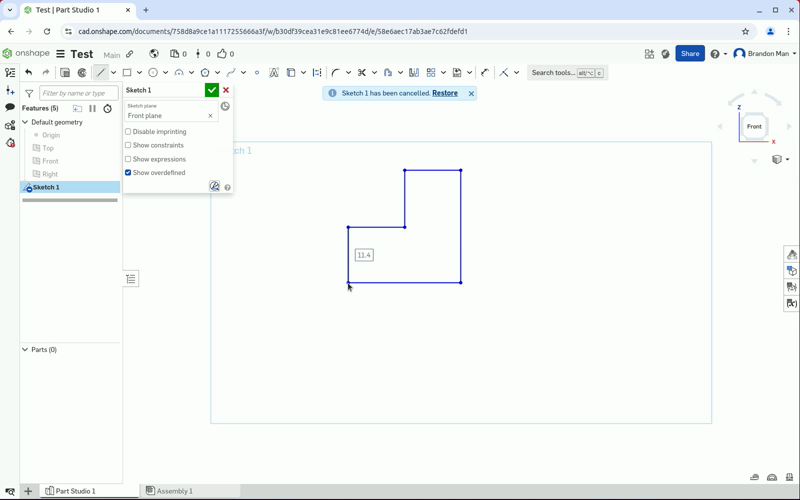
mouse_move(357, 248)
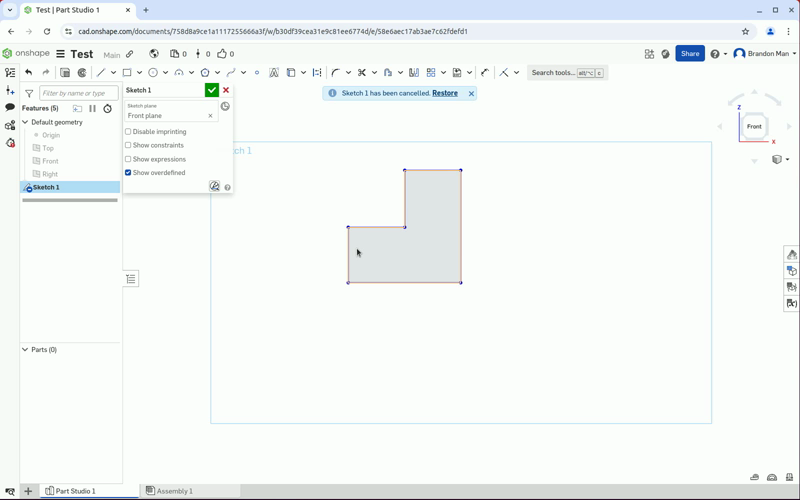
click(357, 248)
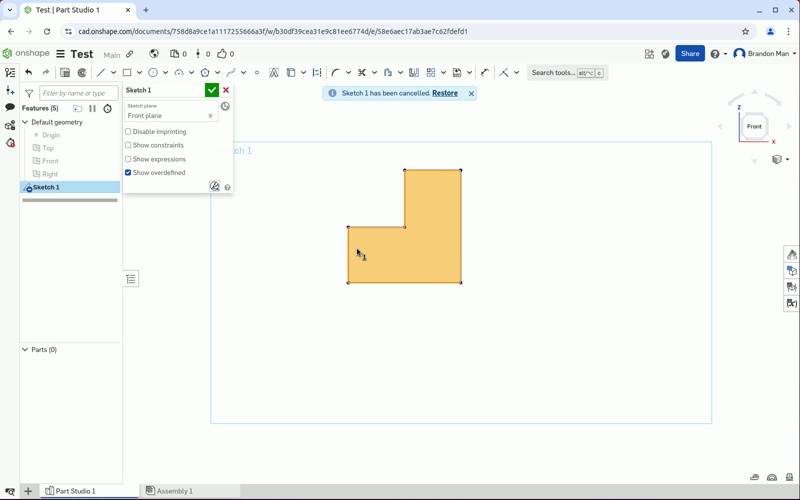
mouse_move(73, 352)
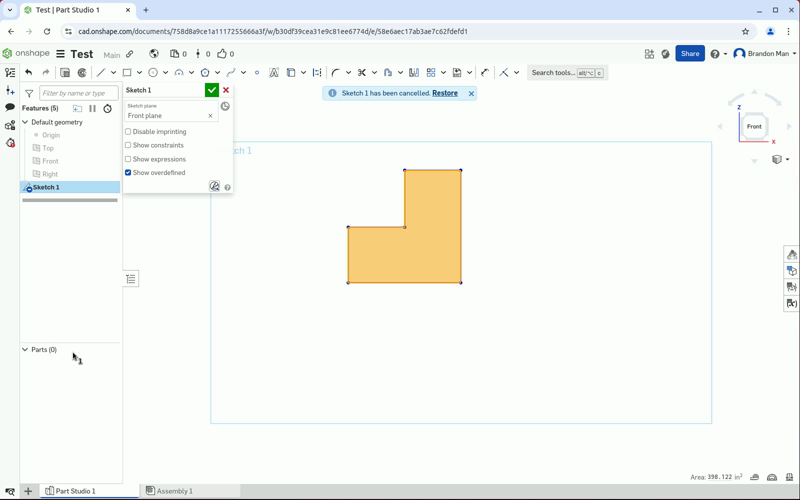
key(shift+y)
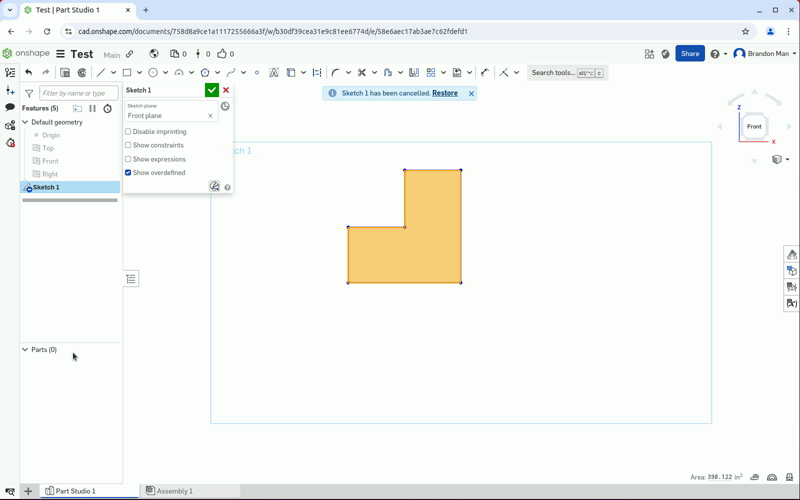
key(shift+e)
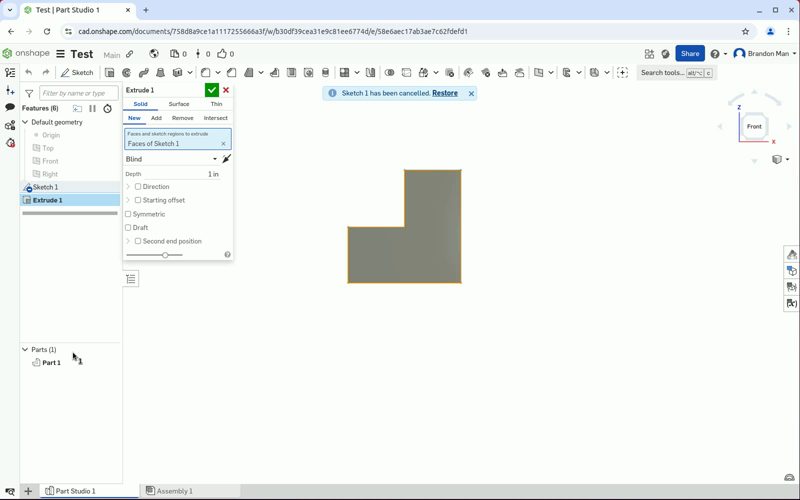
mouse_move(143, 106)
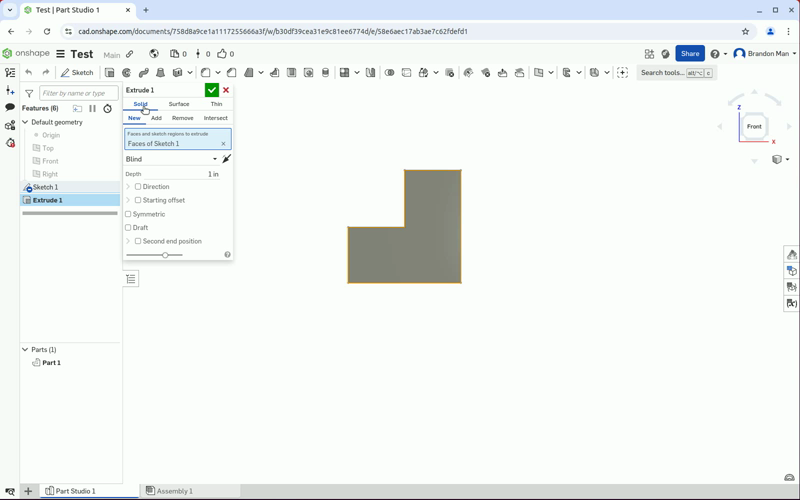
click(143, 106)
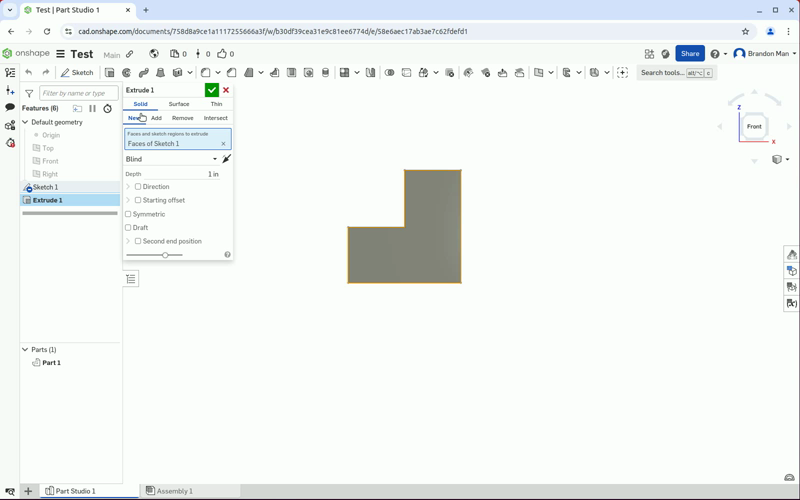
mouse_move(137, 120)
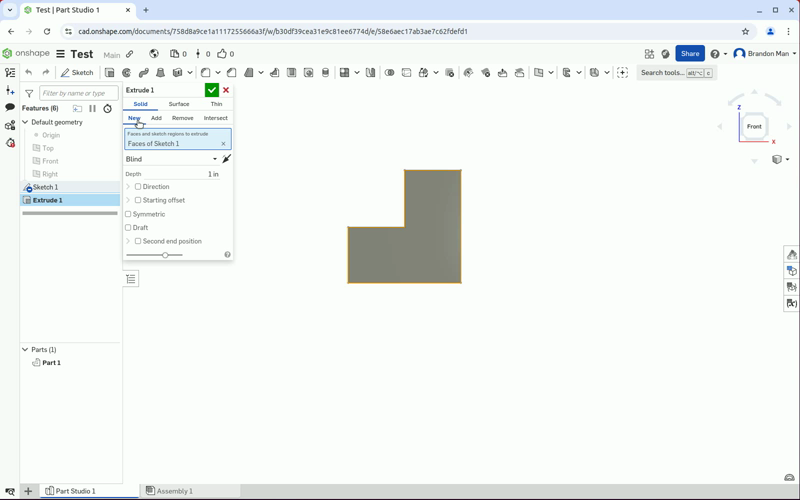
click(137, 120)
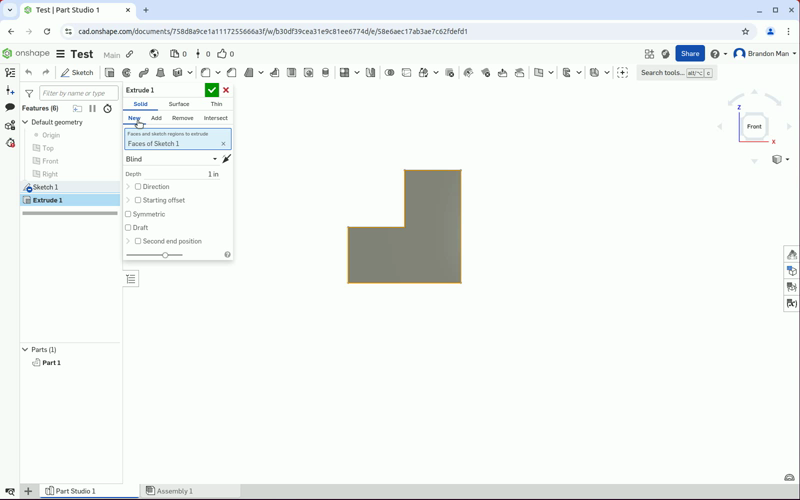
key(tab, 4)
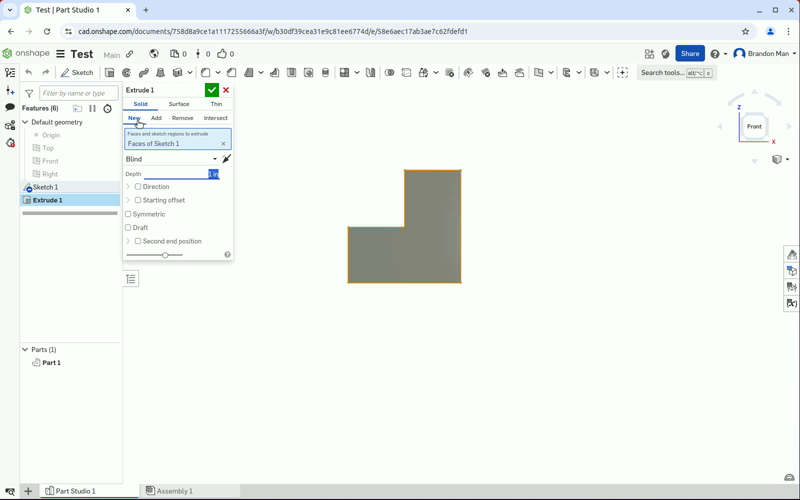
text(23.108)
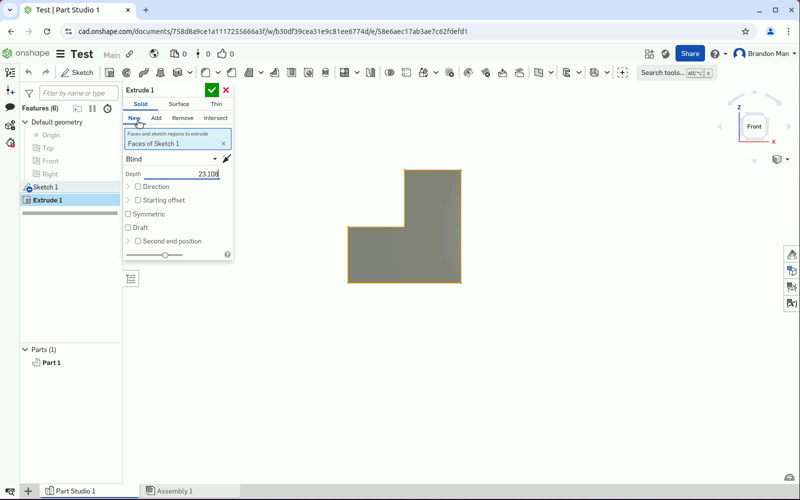
key(enter)
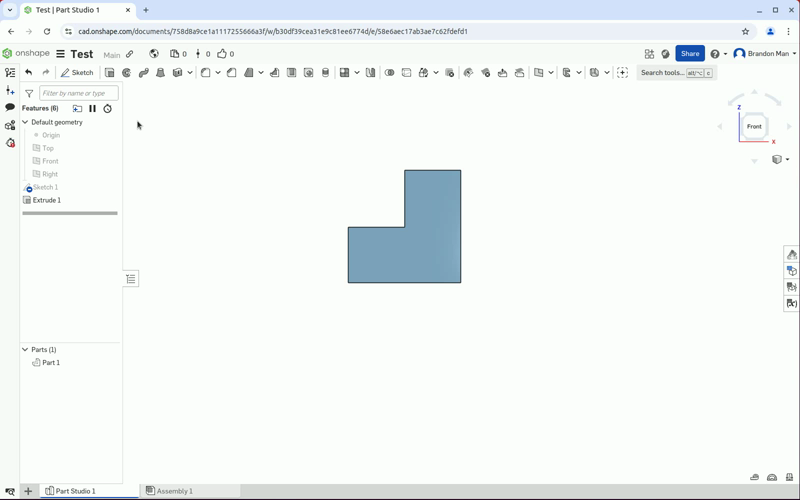
key(shift+h)
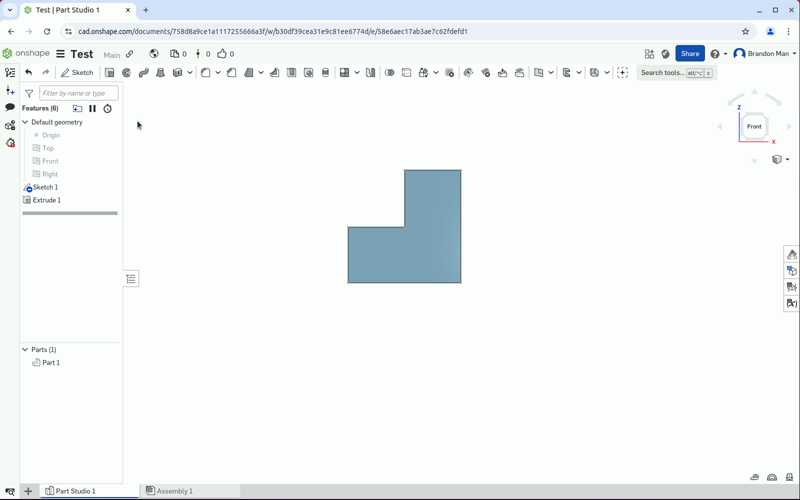
key(shift+h)
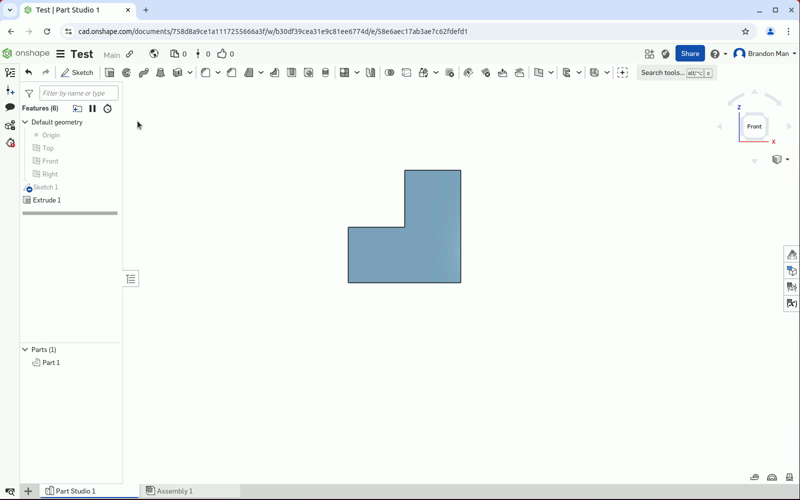
mouse_move(73, 189)
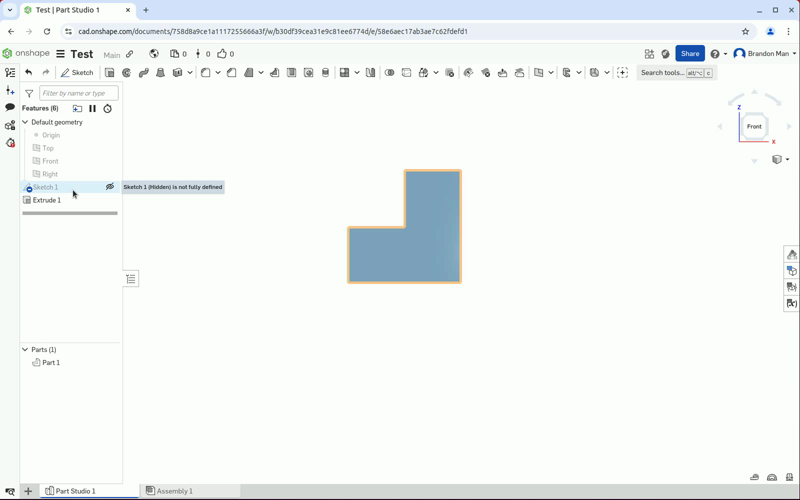
click(73, 189)
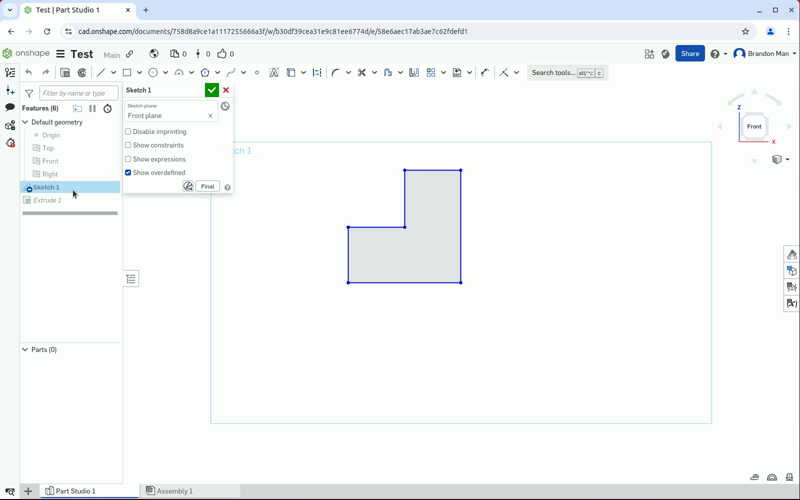
mouse_move(229, 92)
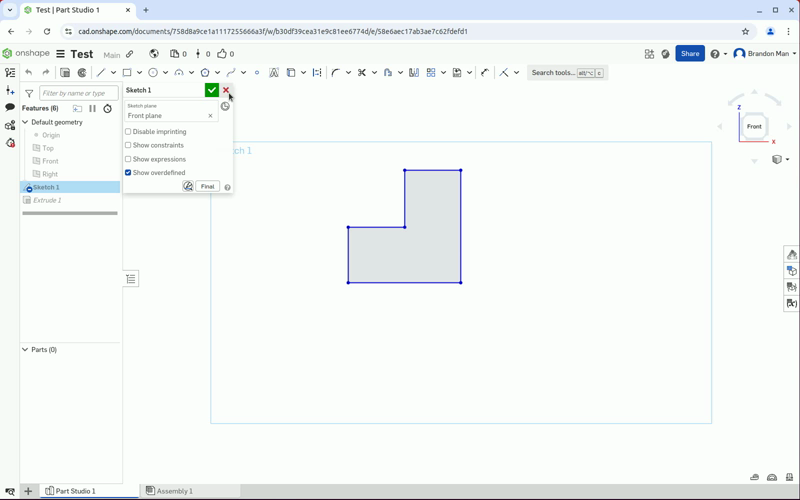
click(229, 92)
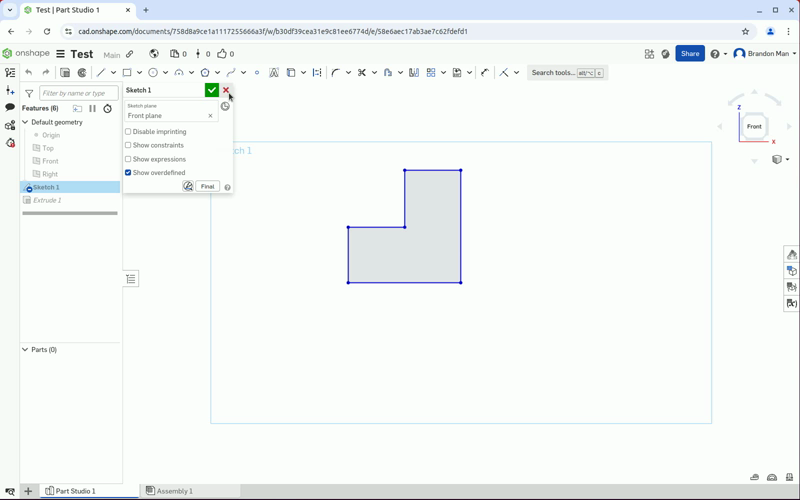
key(shift+s)
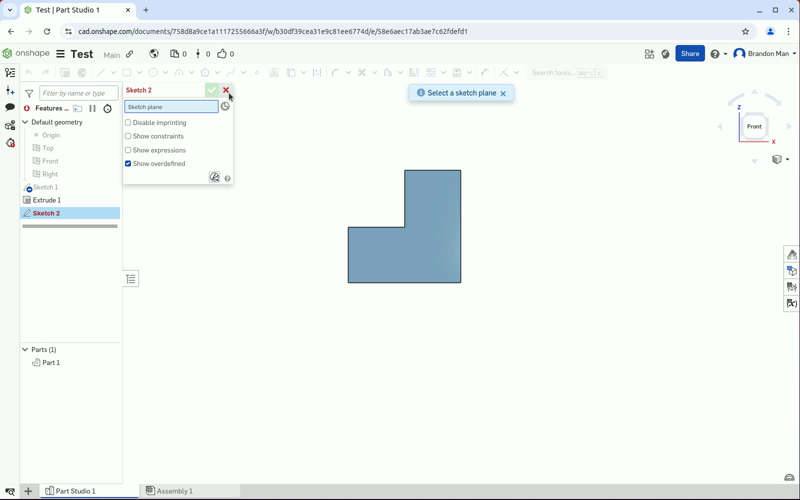
mouse_move(73, 163)
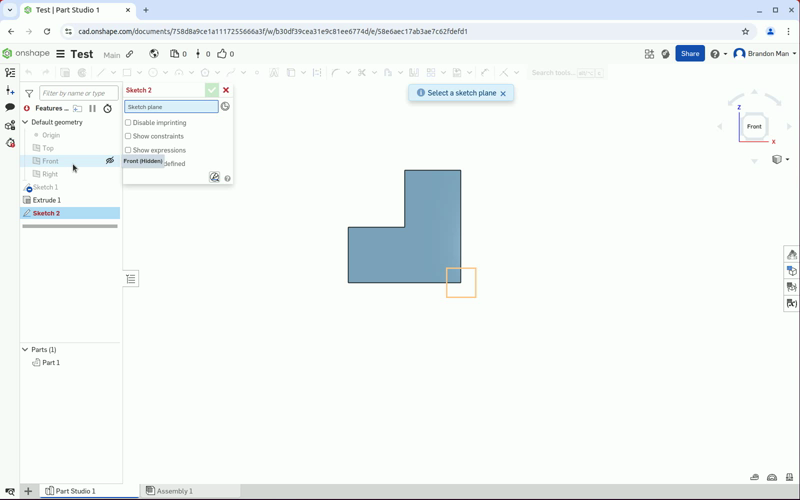
click(73, 163)
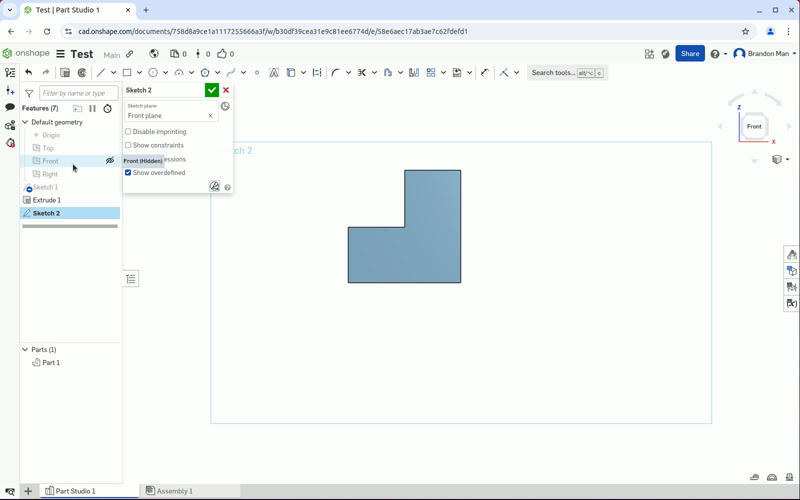
mouse_move(73, 352)
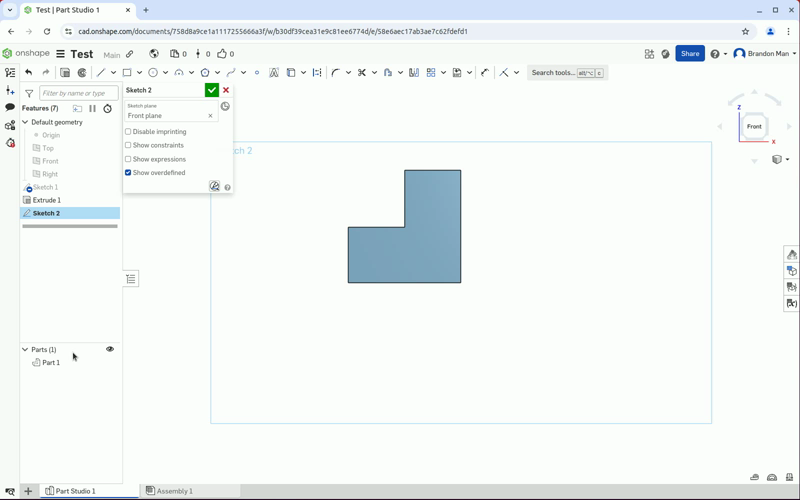
key(y)
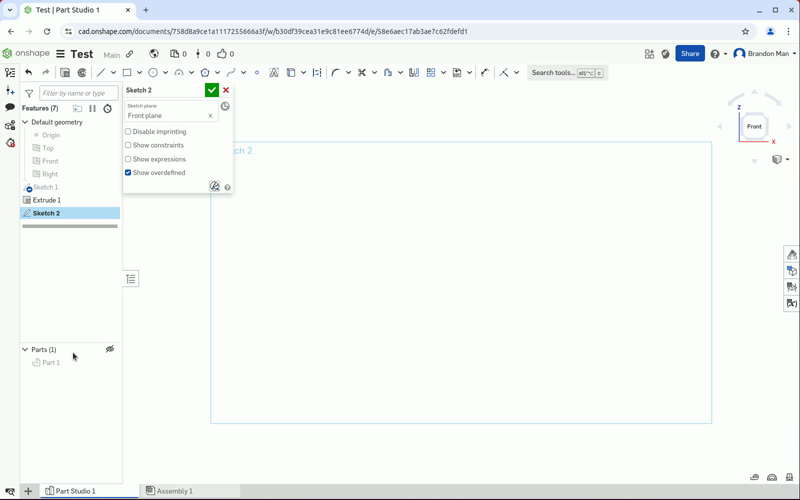
key(l)
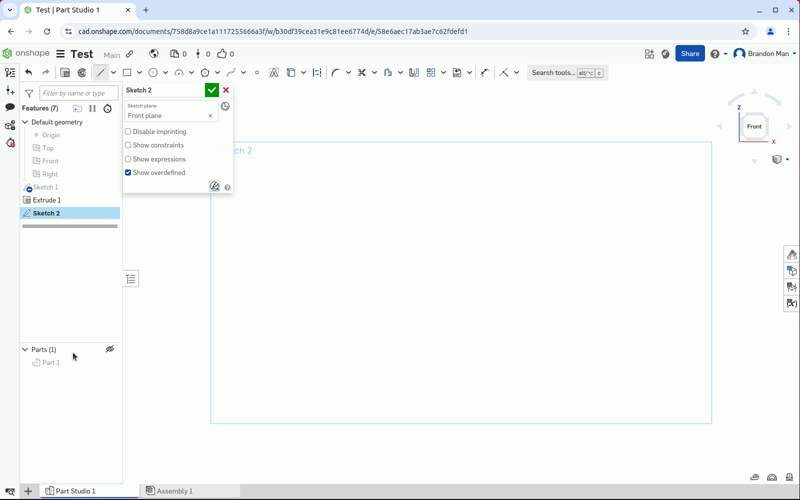
key_down(shift)
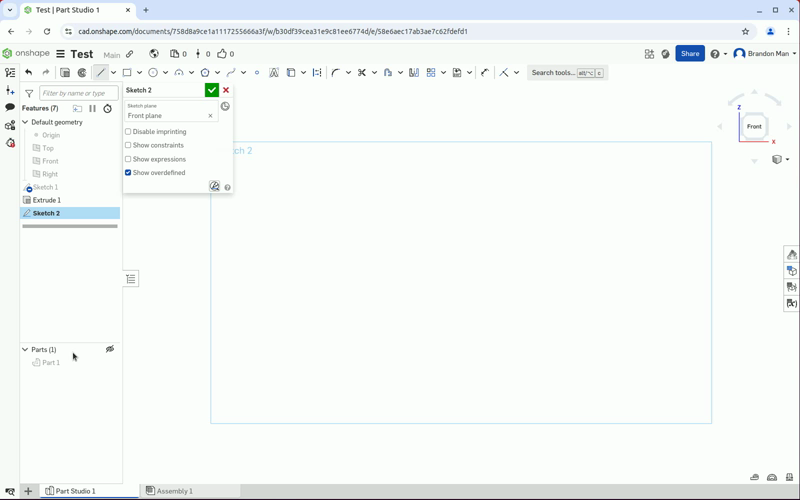
mouse_move(348, 226)
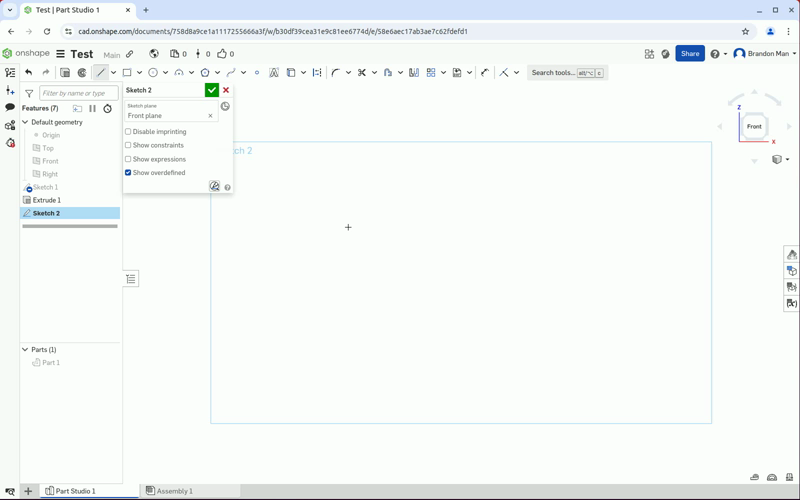
click(348, 226)
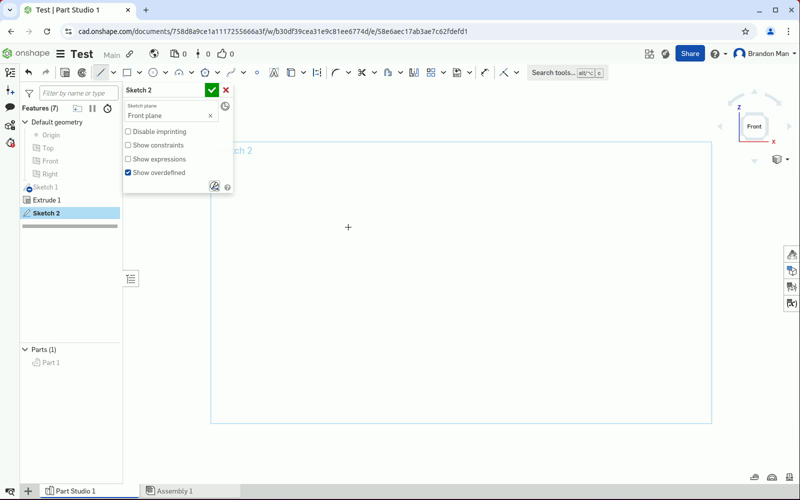
key_up(shift)
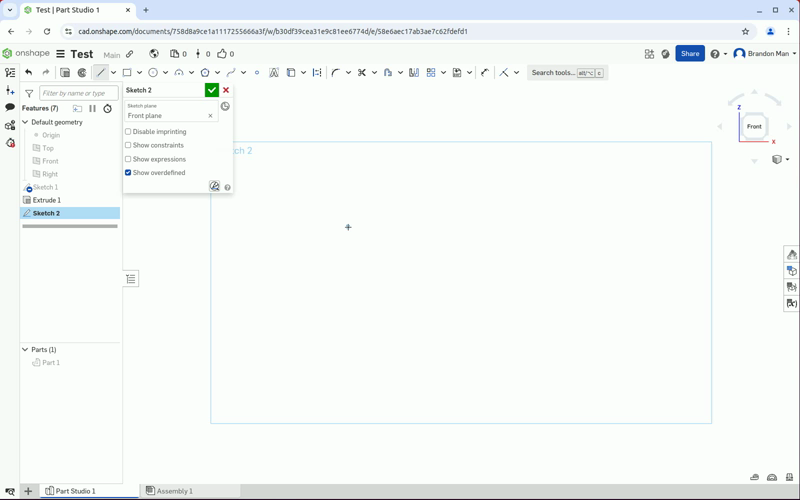
key_down(shift)
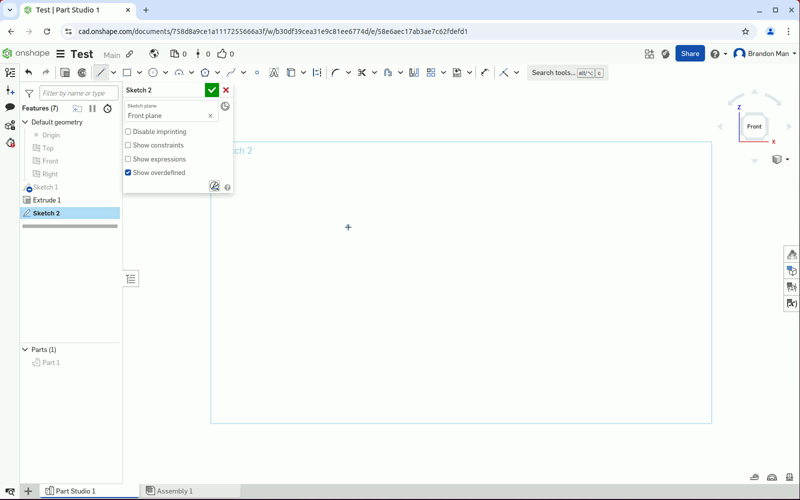
mouse_move(378, 226)
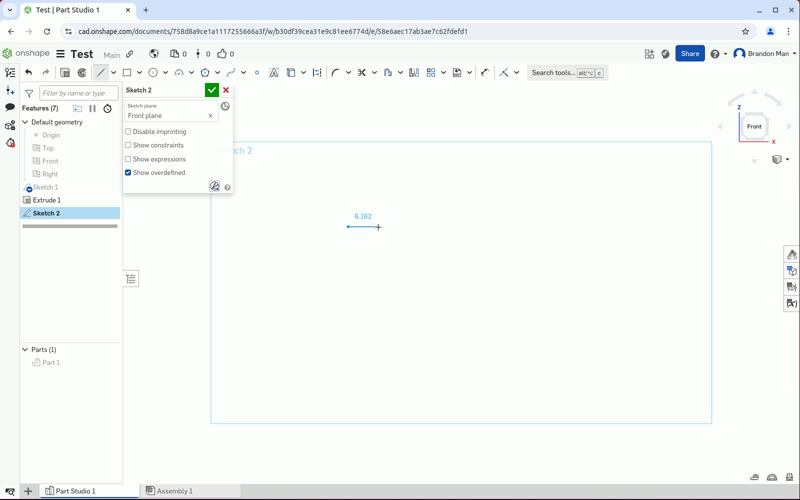
mouse_move(404, 226)
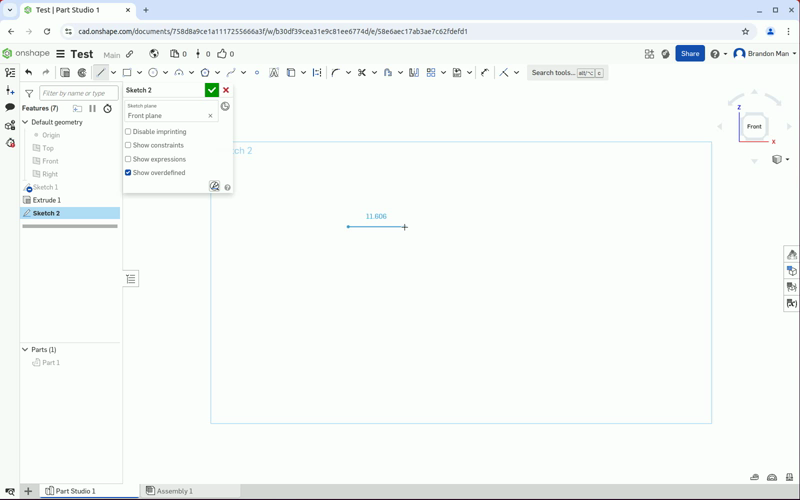
click(404, 226)
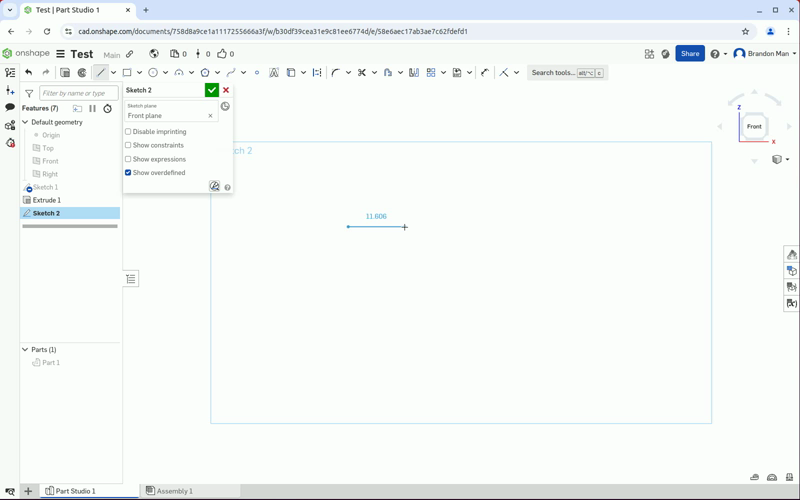
key_up(shift)
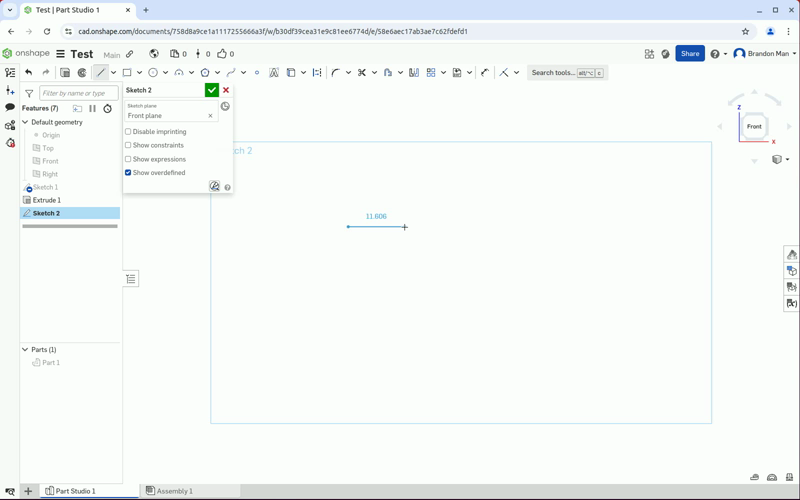
key_down(shift)
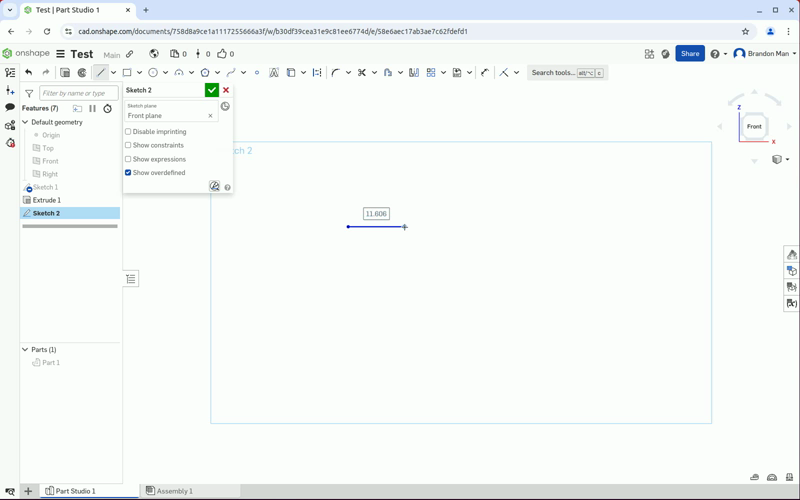
mouse_move(434, 226)
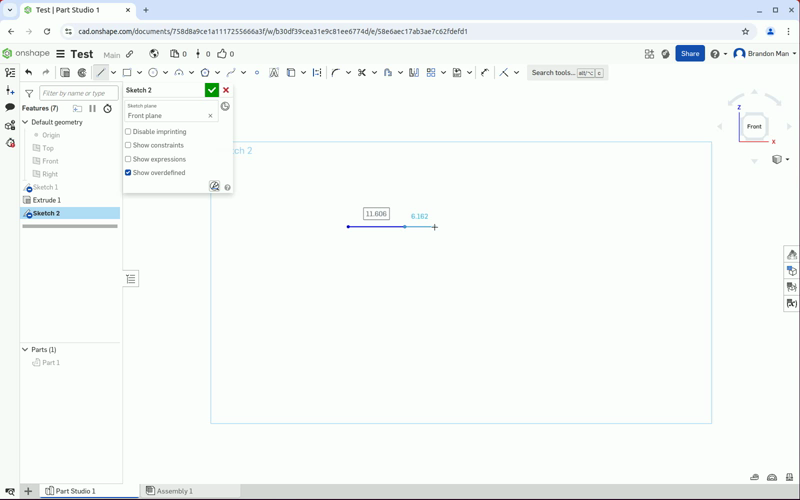
mouse_move(404, 169)
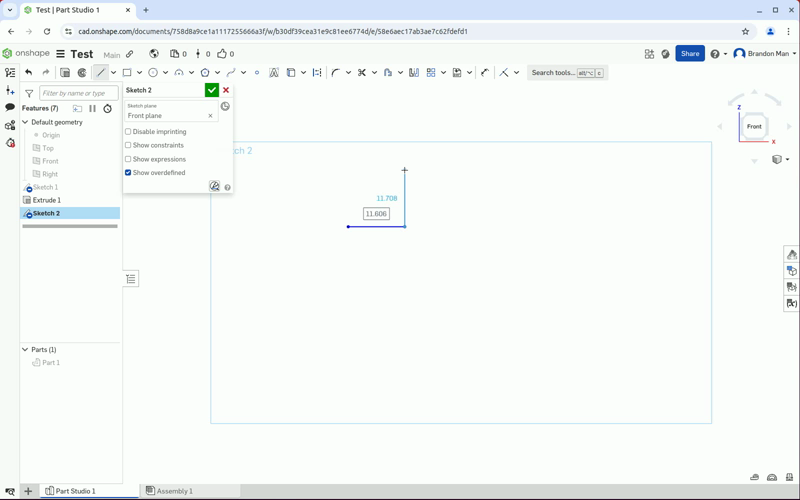
click(404, 169)
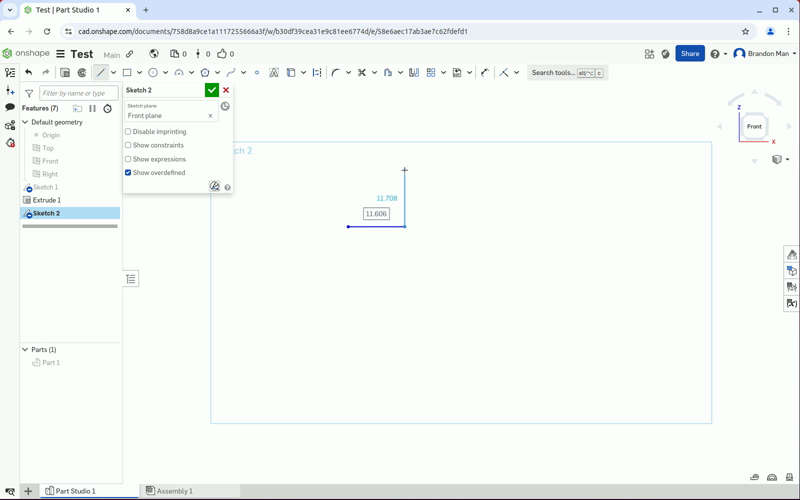
key_up(shift)
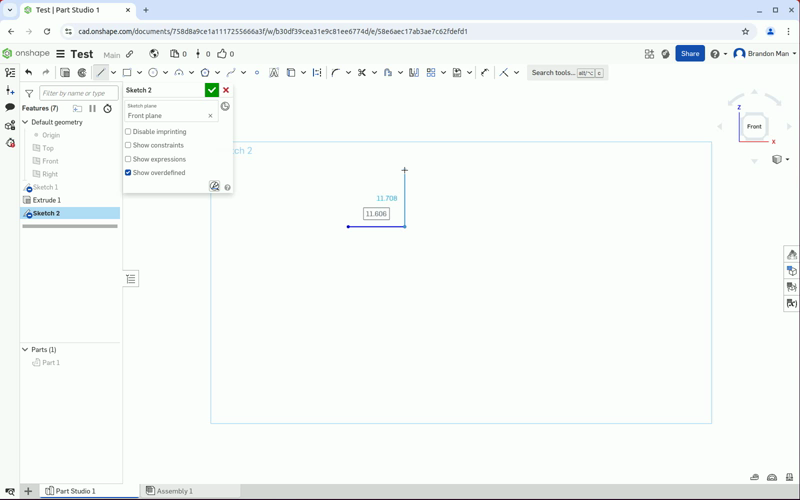
key_down(shift)
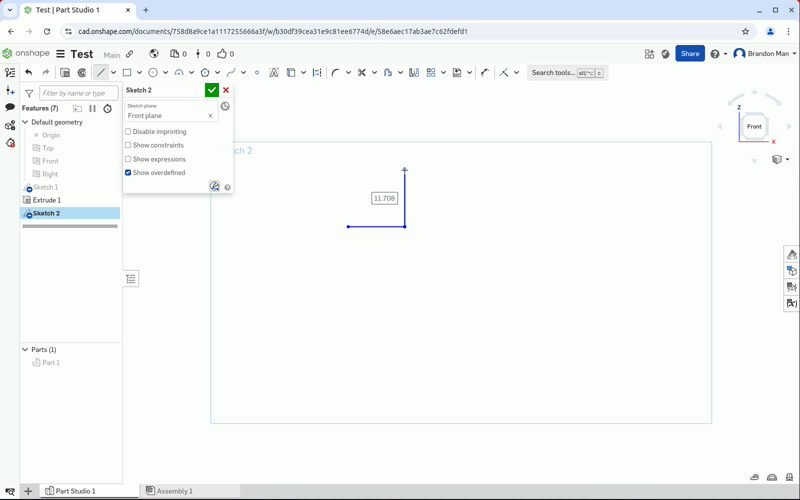
mouse_move(434, 169)
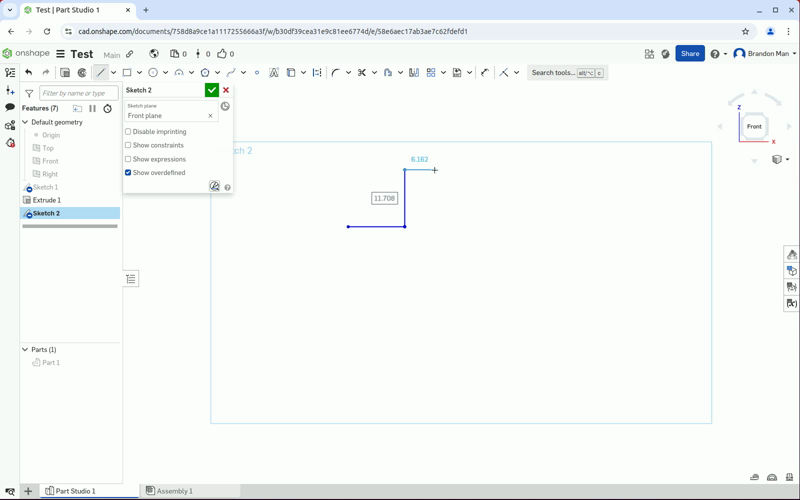
mouse_move(348, 169)
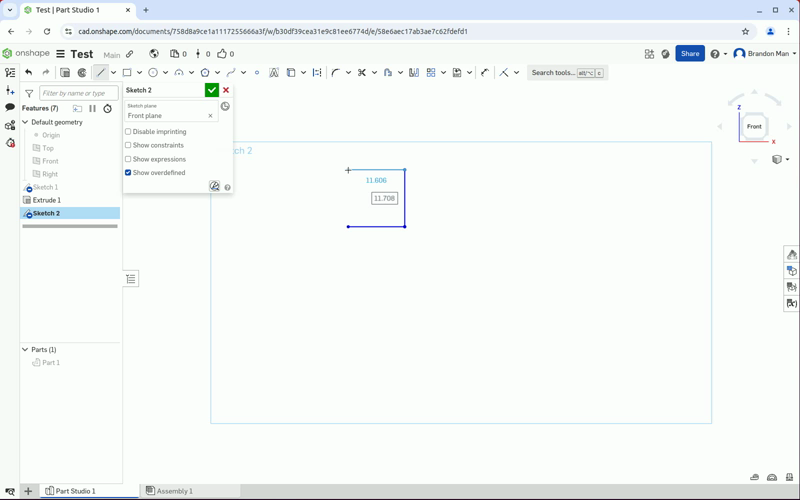
click(348, 169)
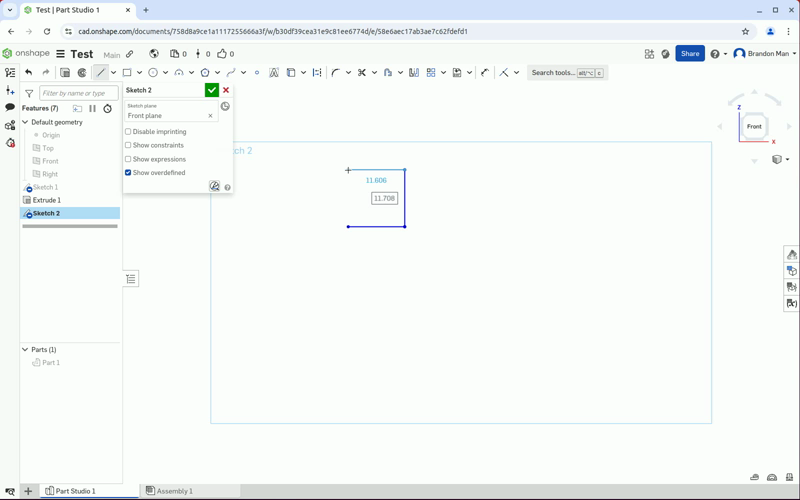
key_up(shift)
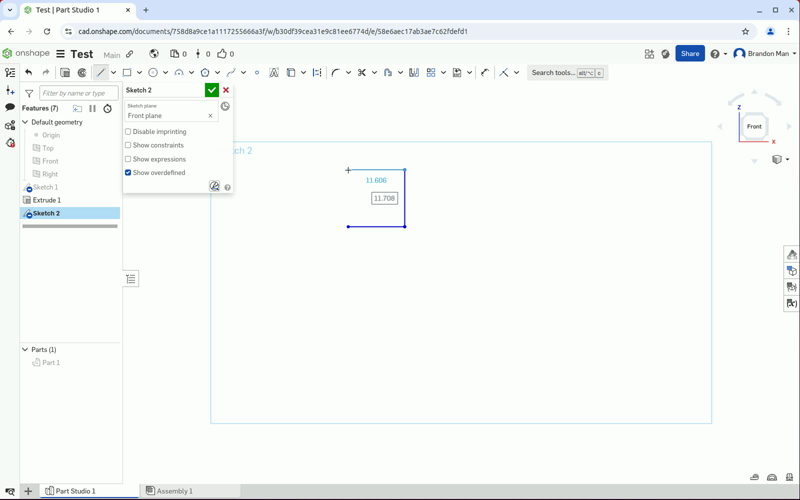
mouse_move(378, 169)
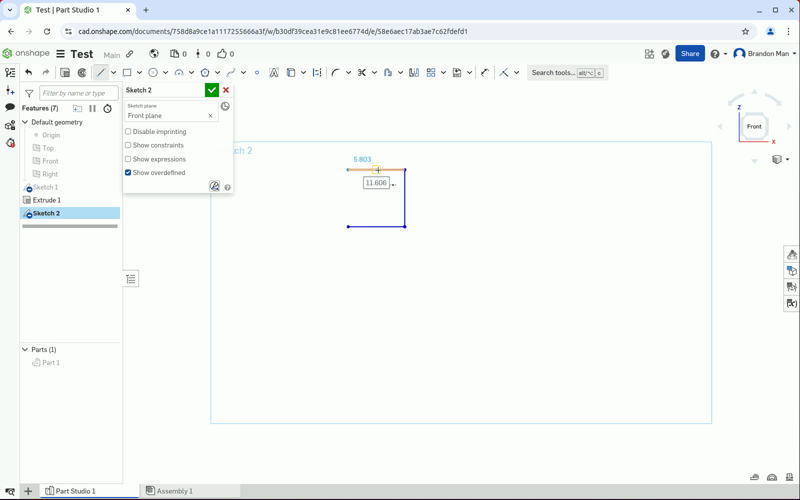
key_down(shift)
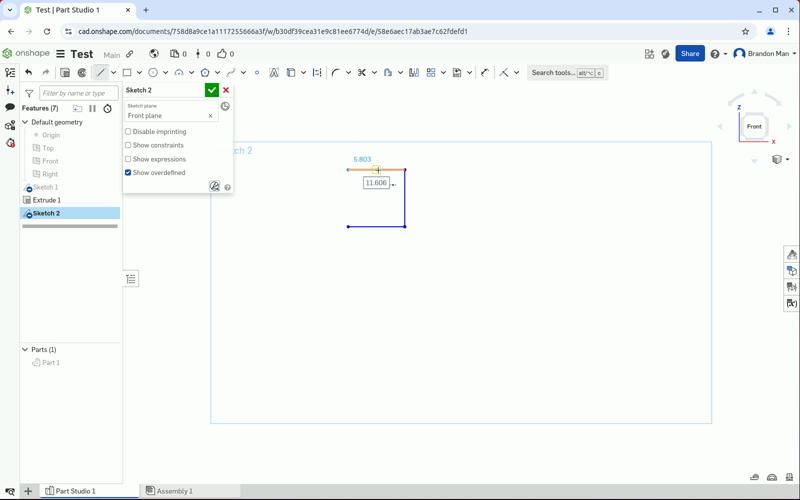
mouse_move(348, 226)
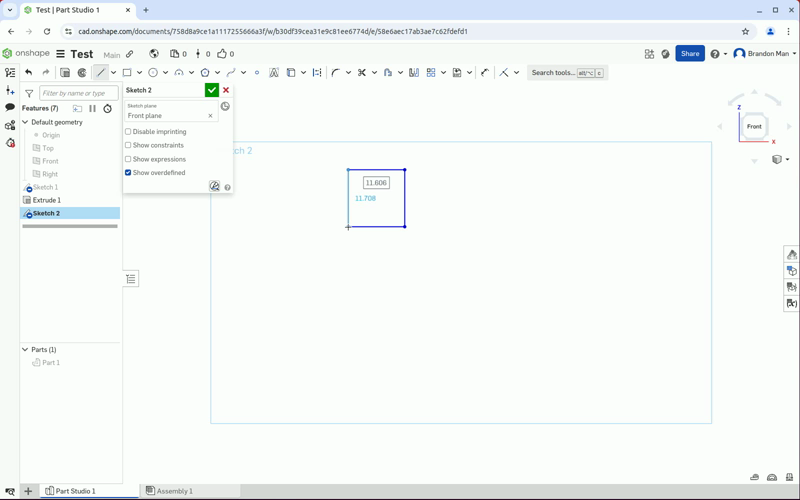
key_up(shift)
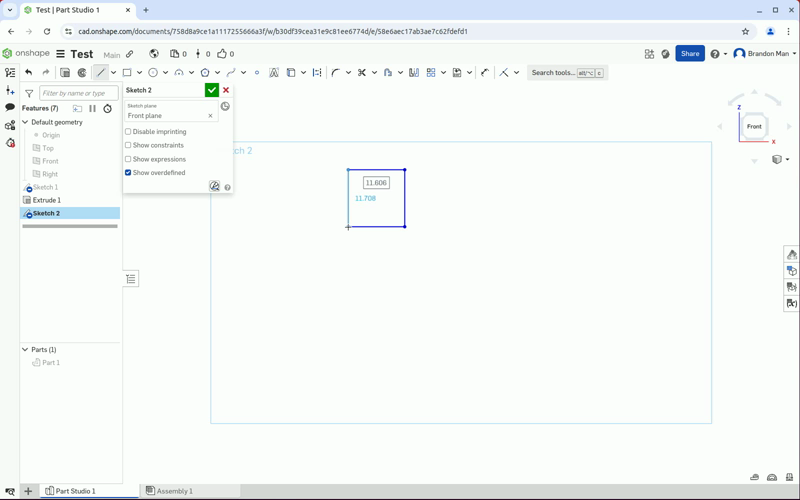
click(348, 226)
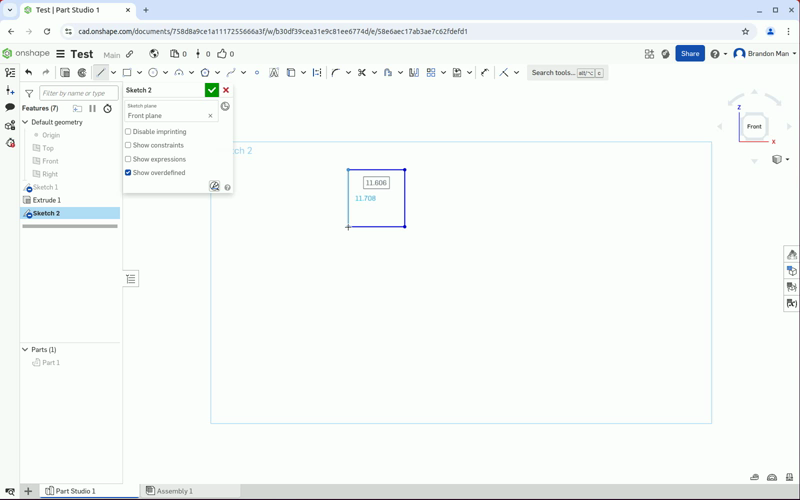
key(esc)
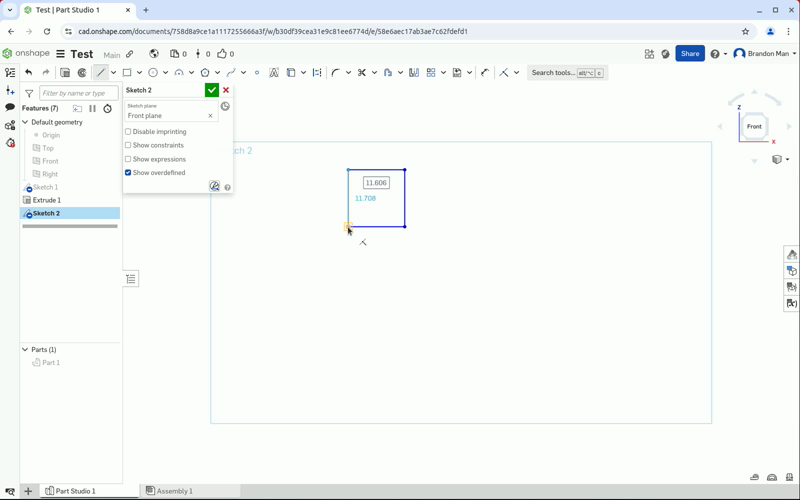
mouse_move(370, 208)
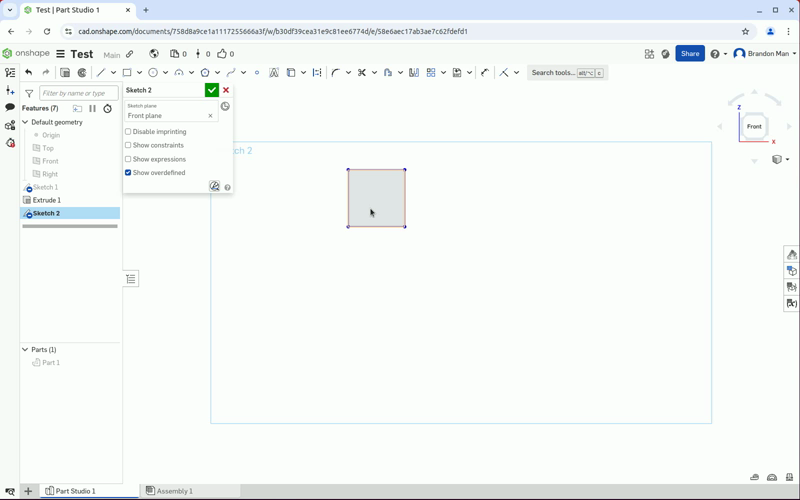
click(370, 208)
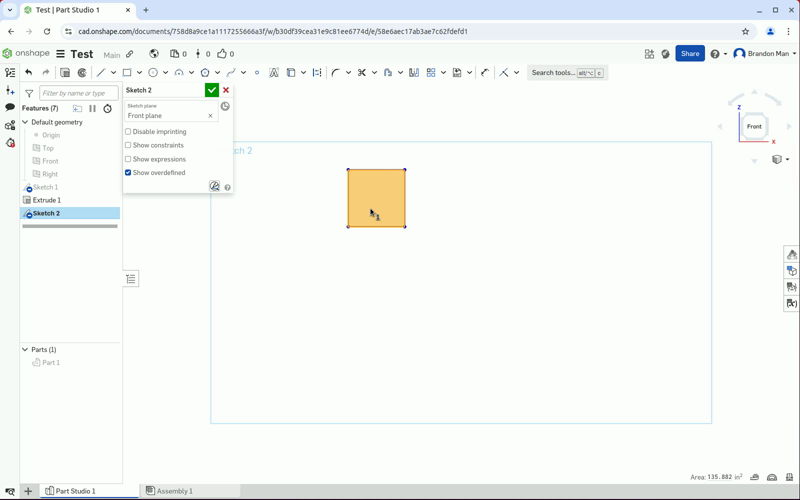
mouse_move(73, 352)
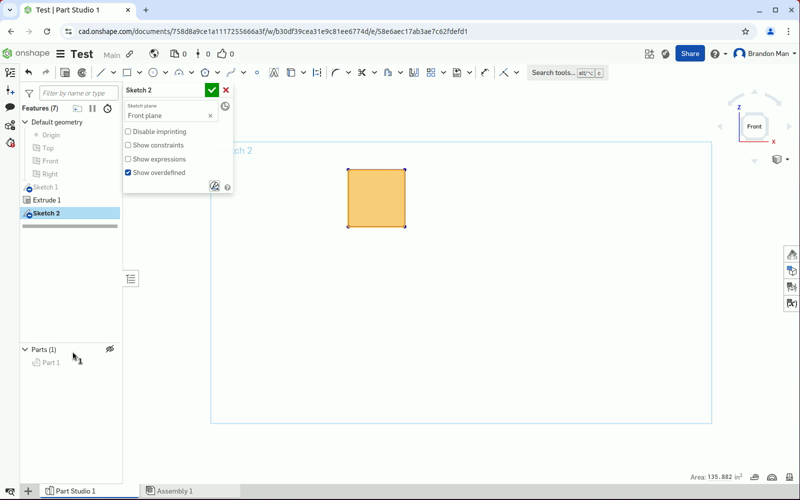
key(shift+y)
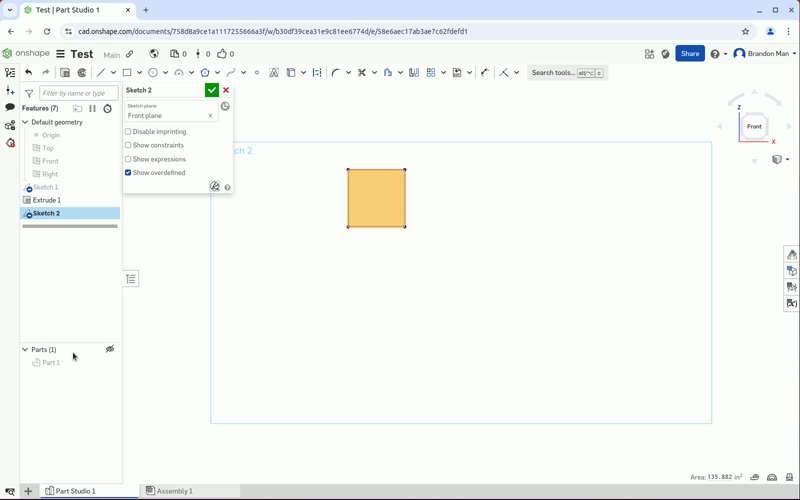
key(shift+e)
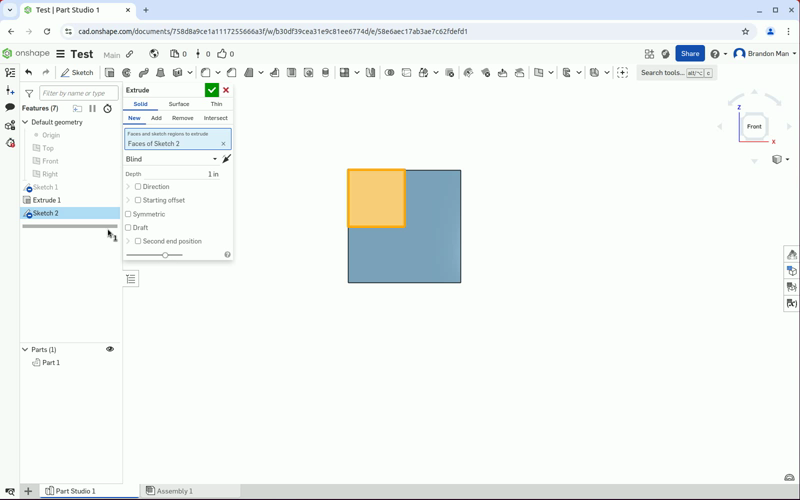
mouse_move(143, 106)
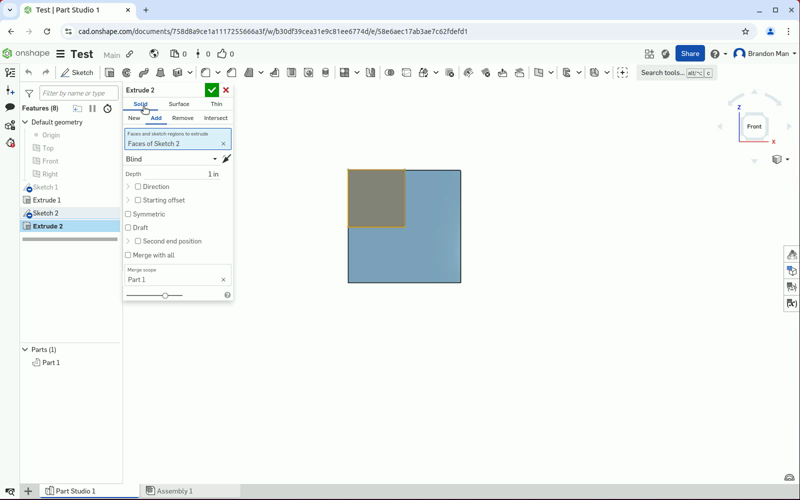
click(143, 106)
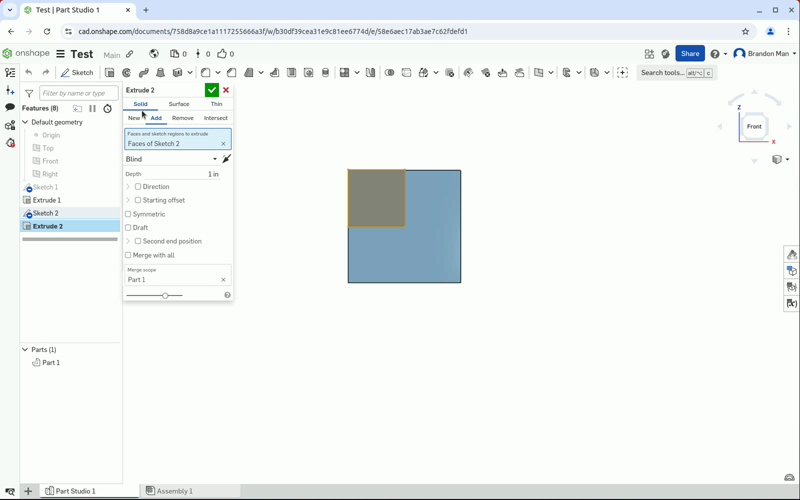
mouse_move(137, 120)
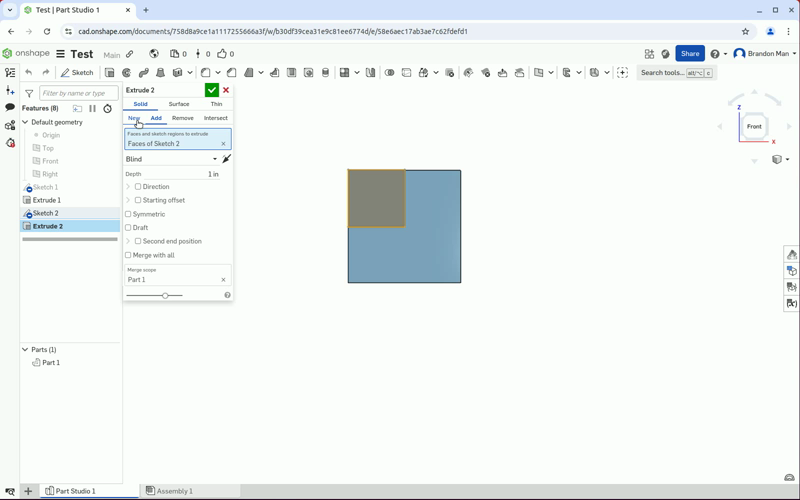
click(137, 120)
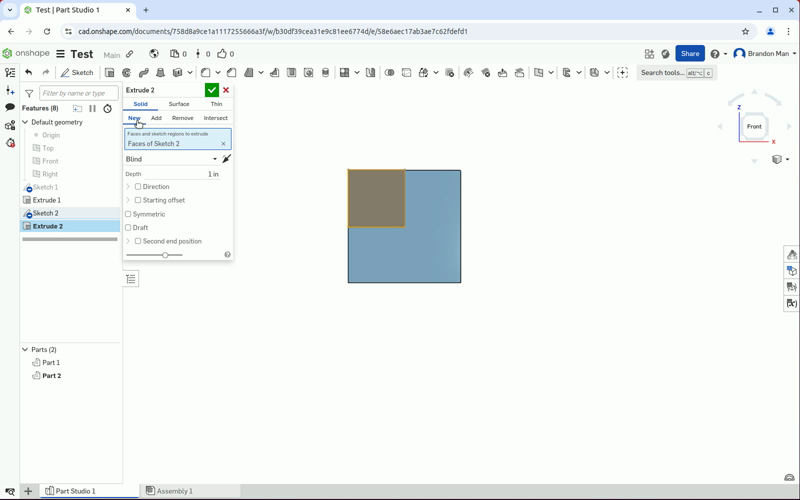
key(tab, 4)
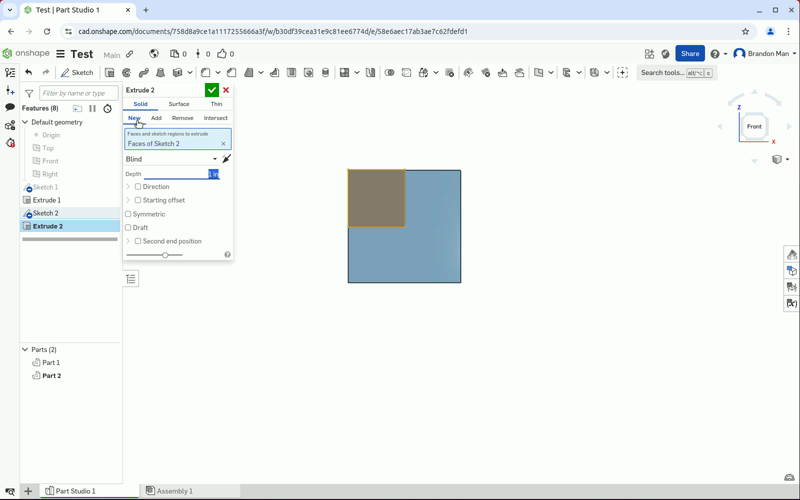
text(23.108)
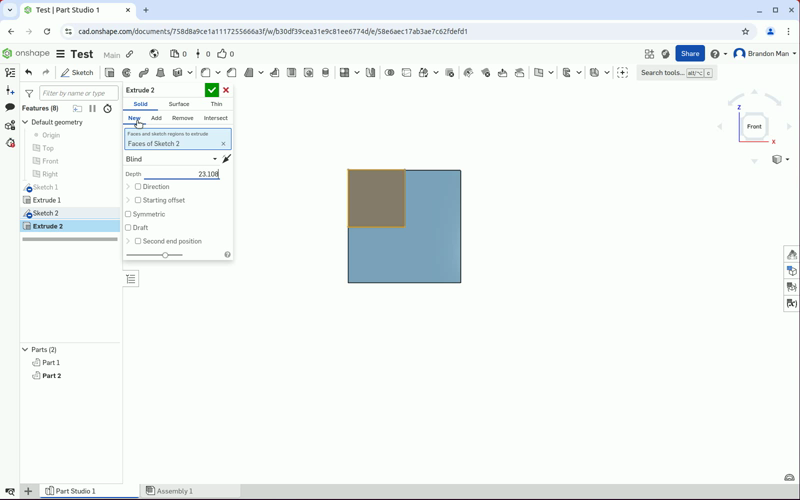
key(enter)
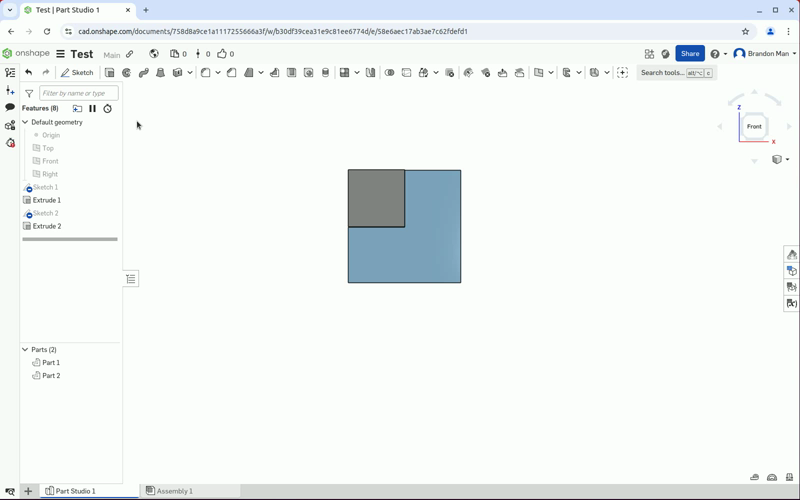
key(shift+h)
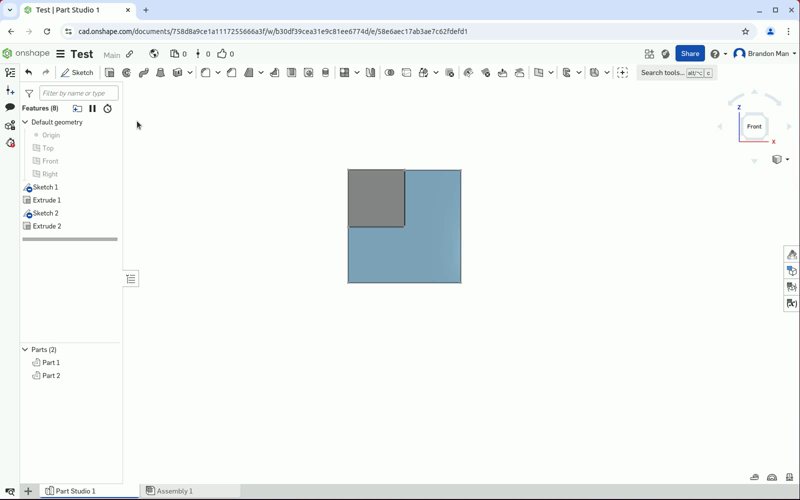
key(shift+h)
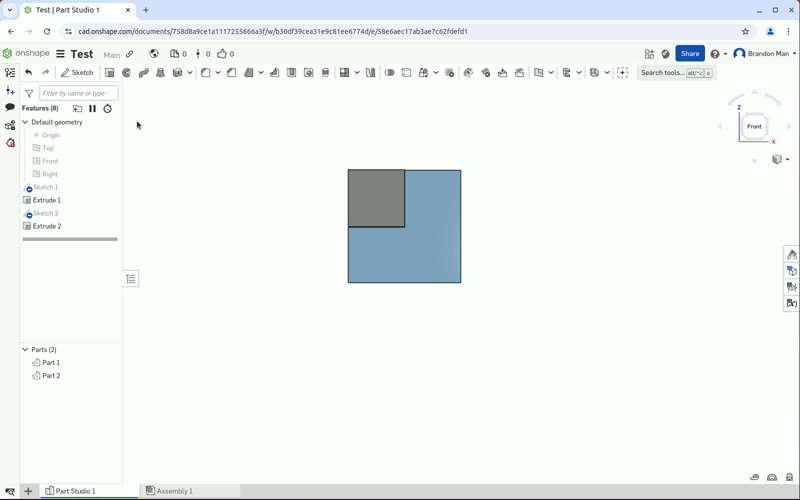
mouse_move(73, 189)
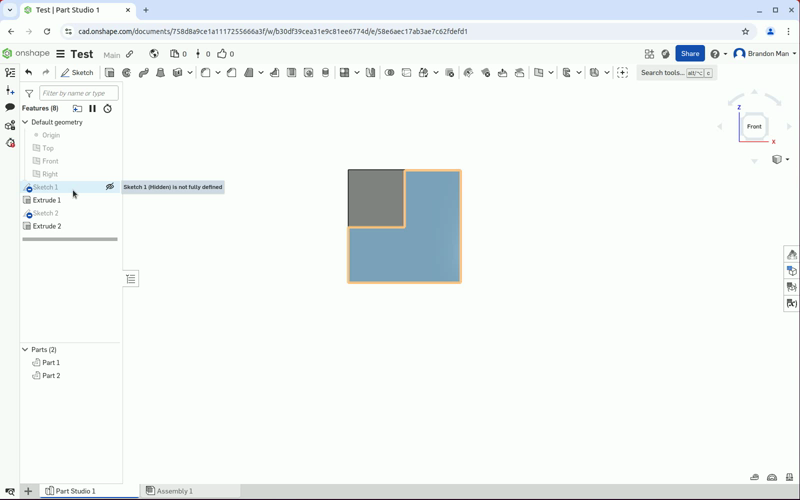
click(73, 189)
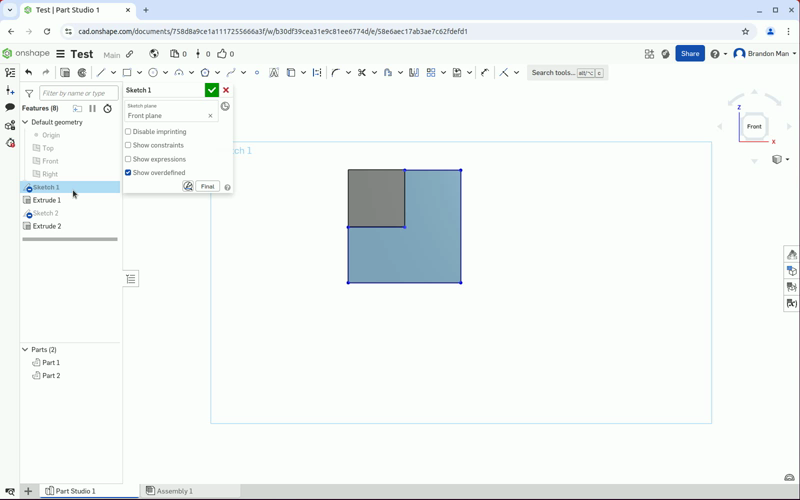
mouse_move(229, 92)
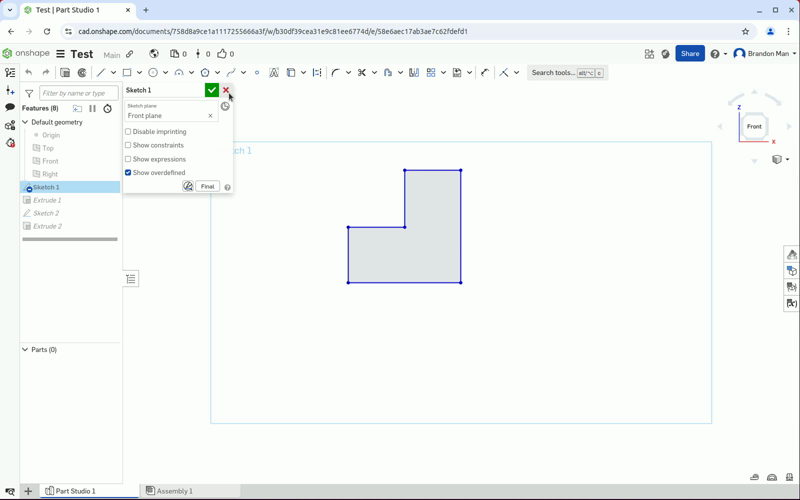
click(229, 92)
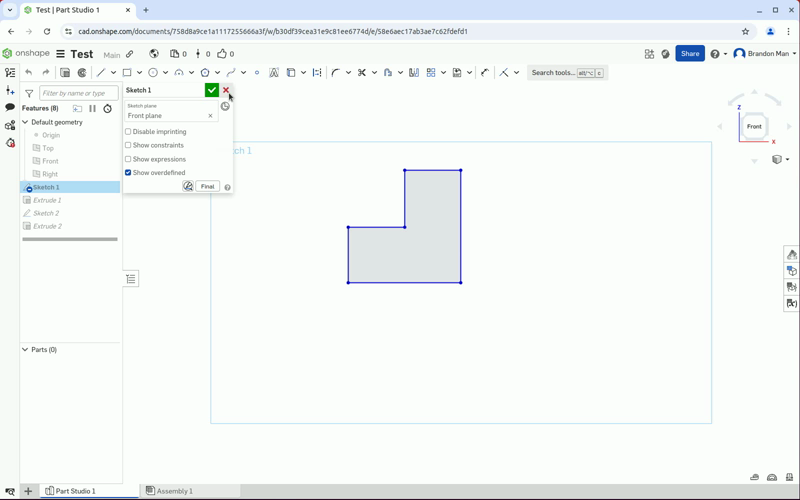
key(shift+s)
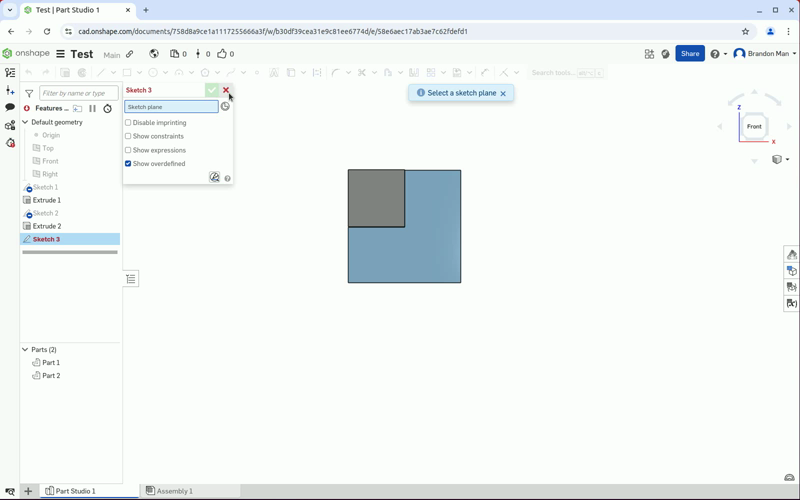
mouse_move(73, 163)
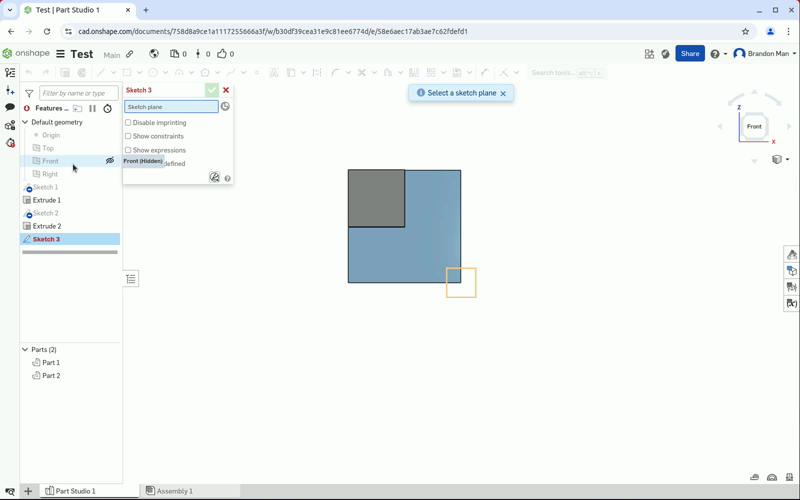
click(73, 163)
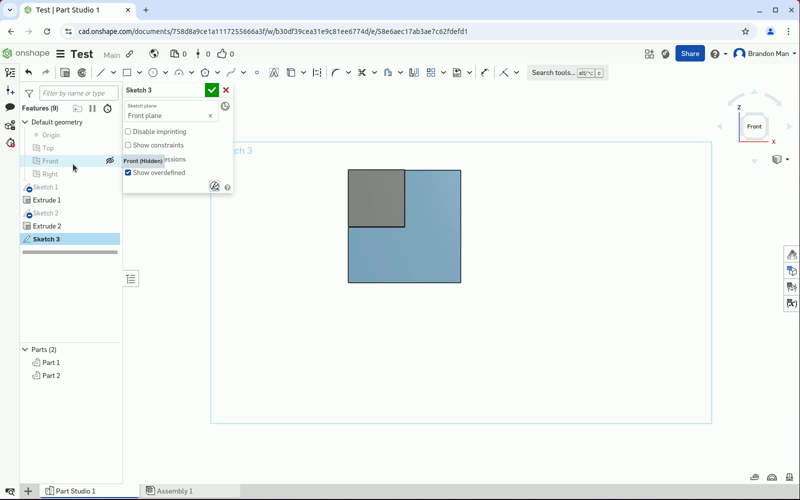
mouse_move(73, 352)
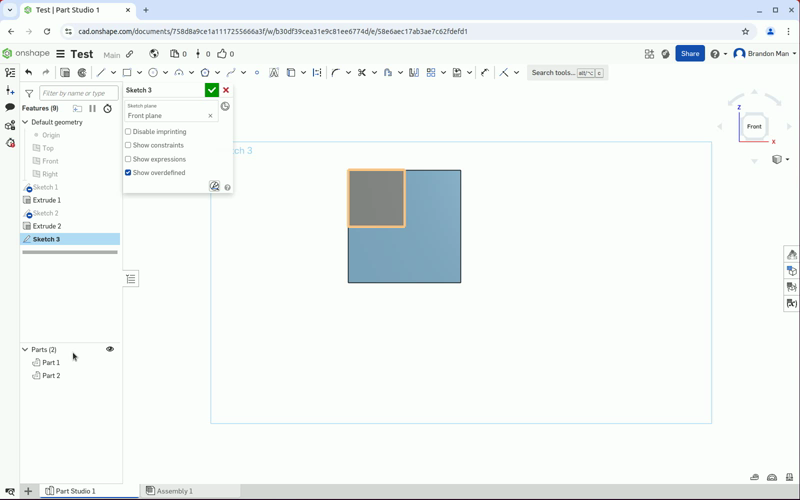
key(y)
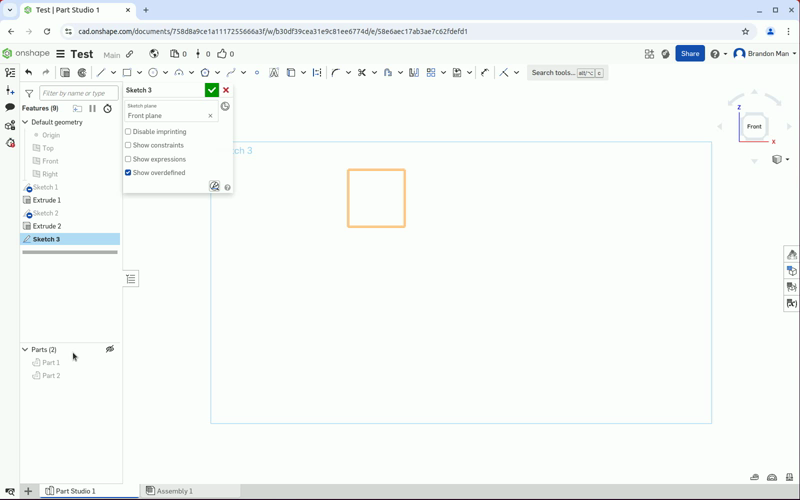
key(l)
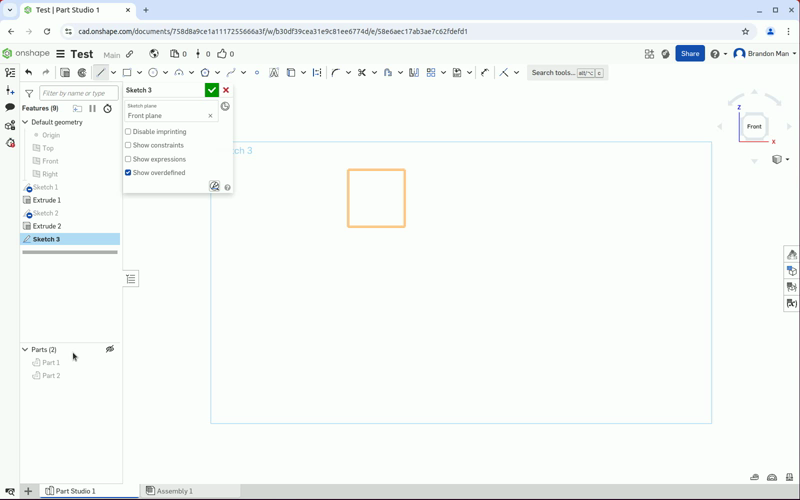
key_down(shift)
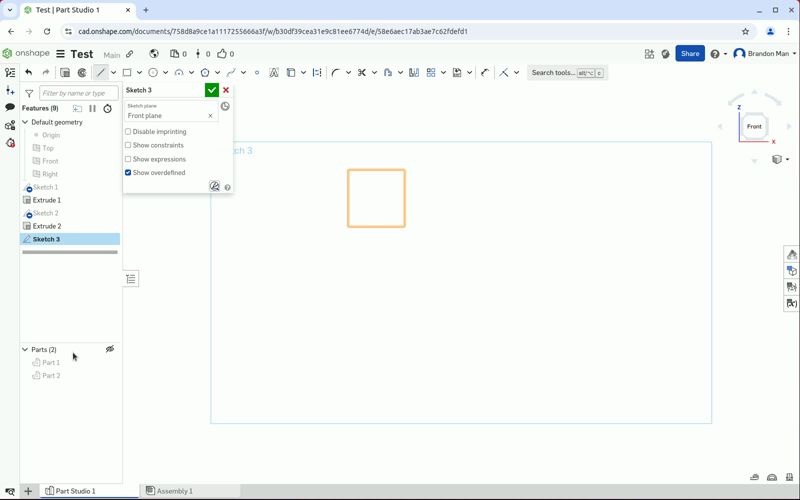
mouse_move(348, 226)
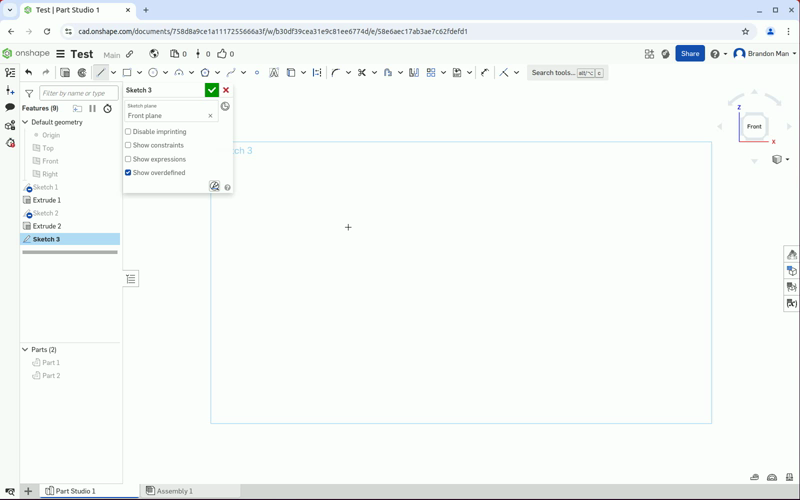
click(348, 226)
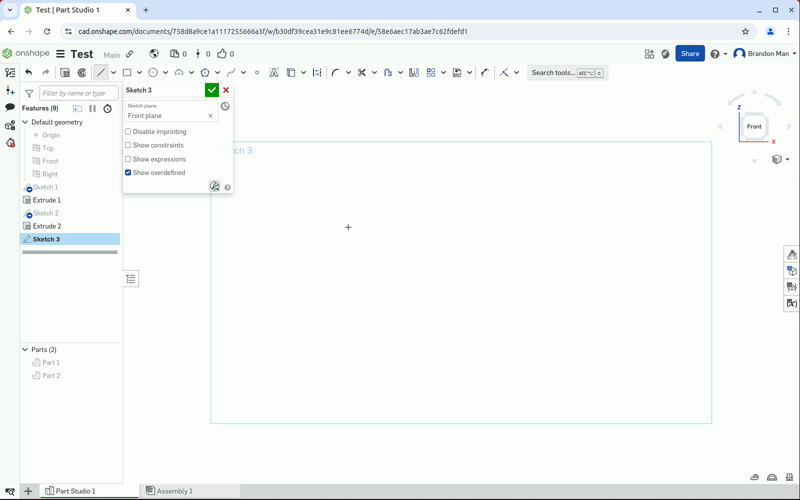
key_up(shift)
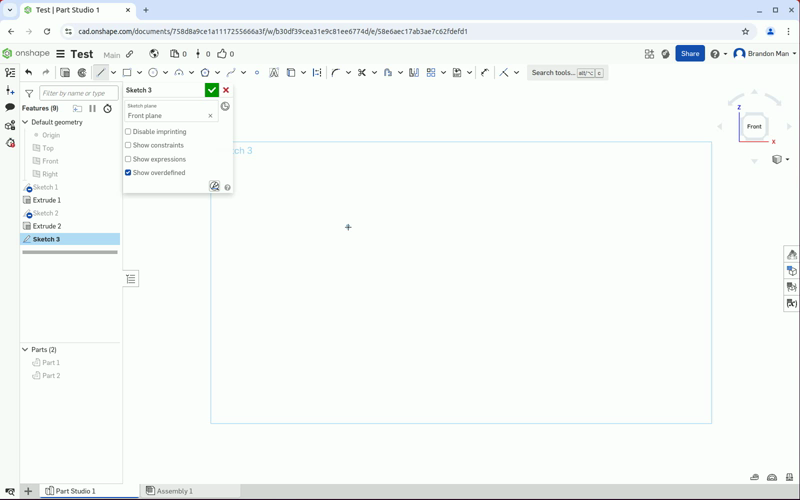
key_down(shift)
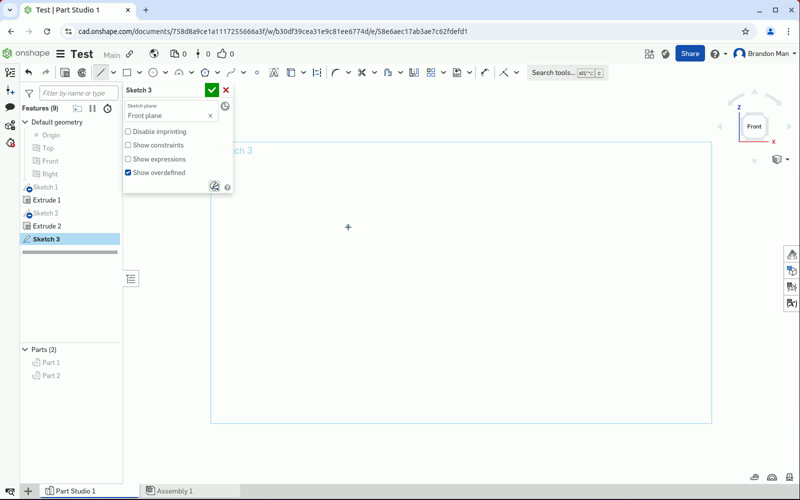
mouse_move(378, 226)
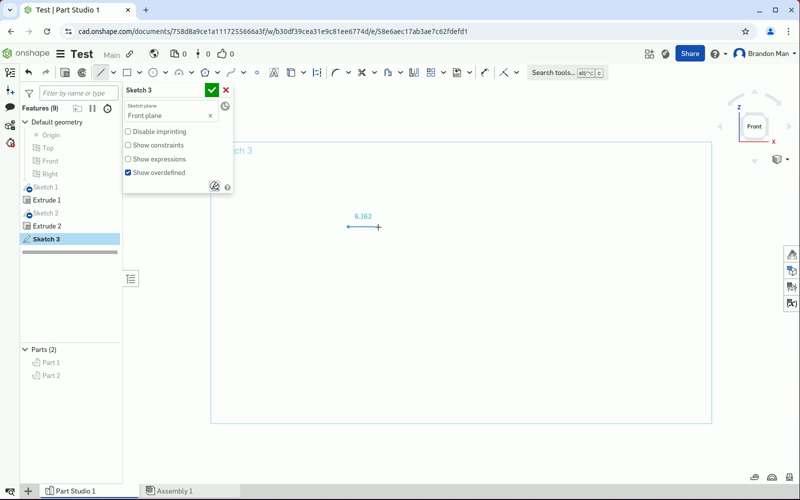
mouse_move(404, 226)
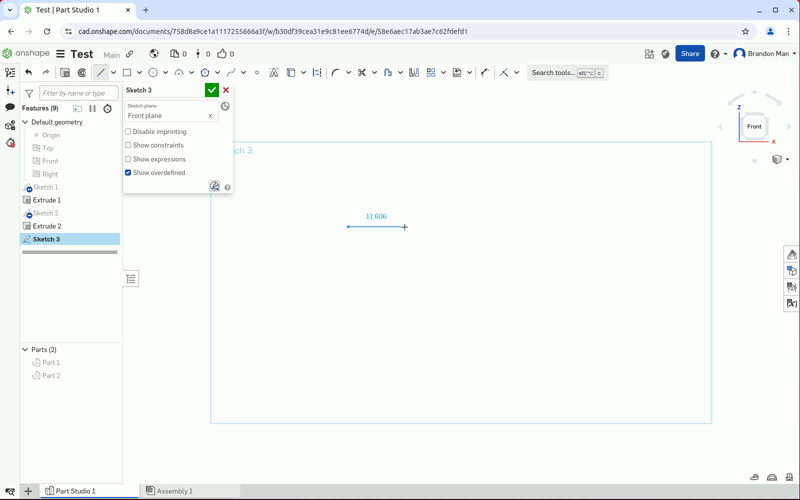
click(404, 226)
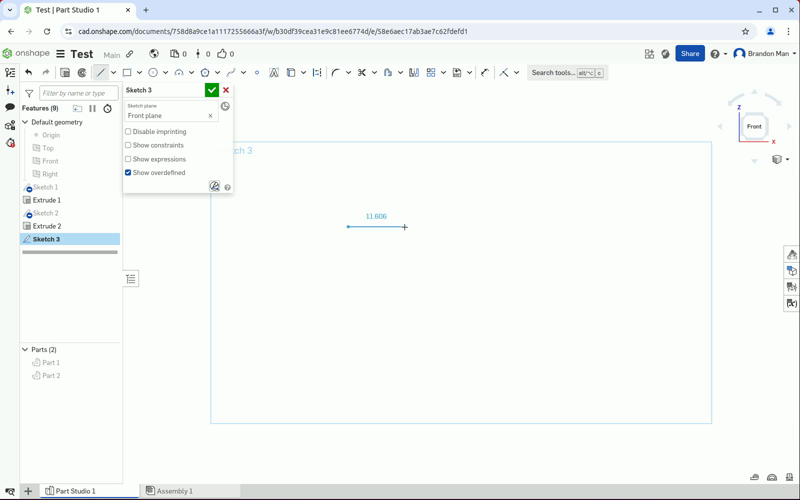
key_up(shift)
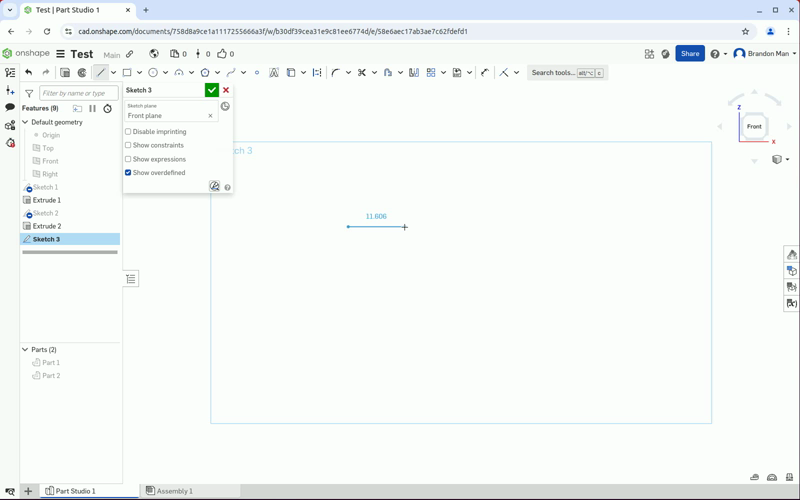
key_down(shift)
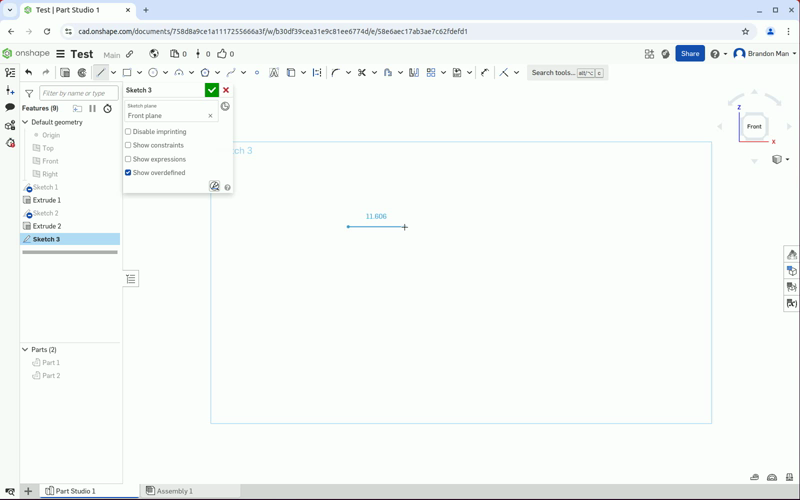
mouse_move(434, 226)
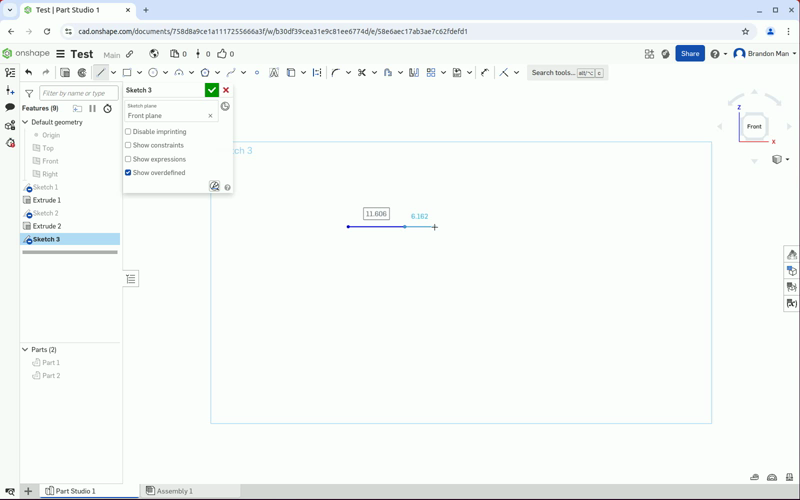
mouse_move(404, 169)
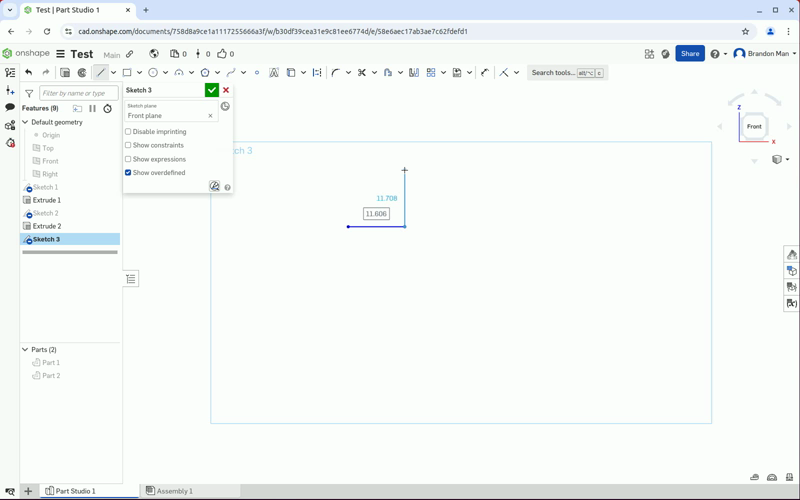
click(404, 169)
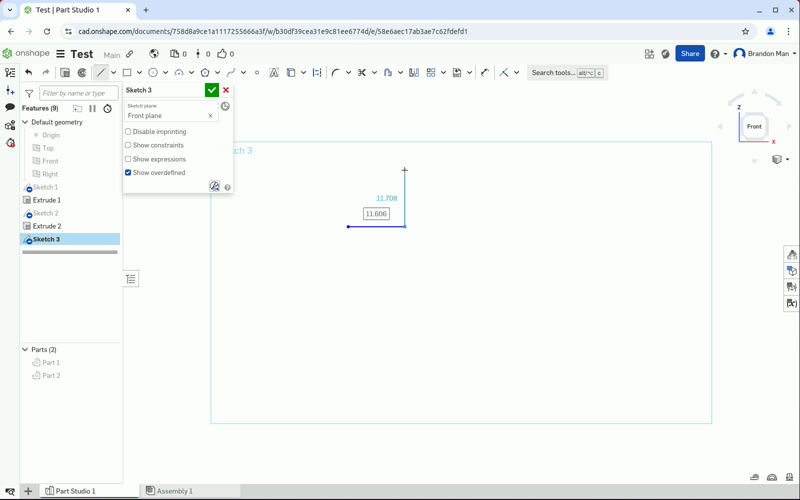
key_up(shift)
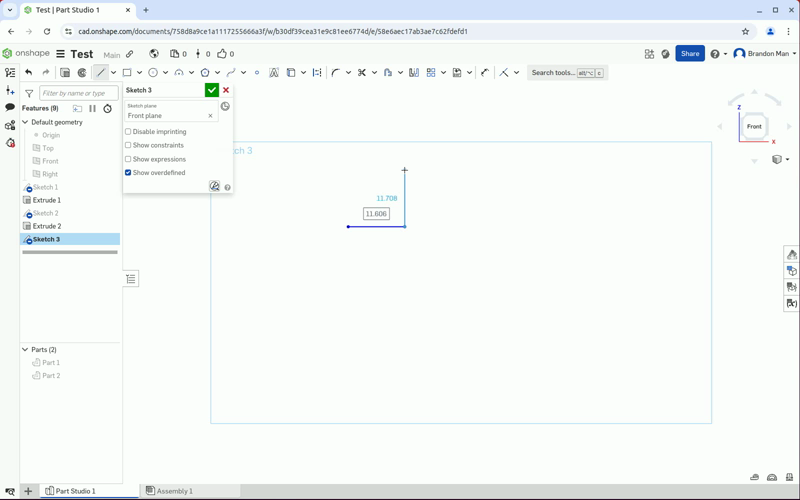
key_down(shift)
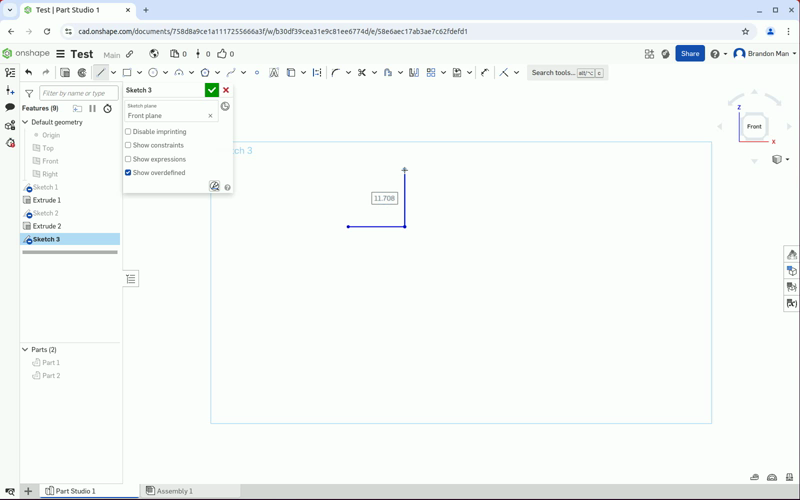
mouse_move(434, 169)
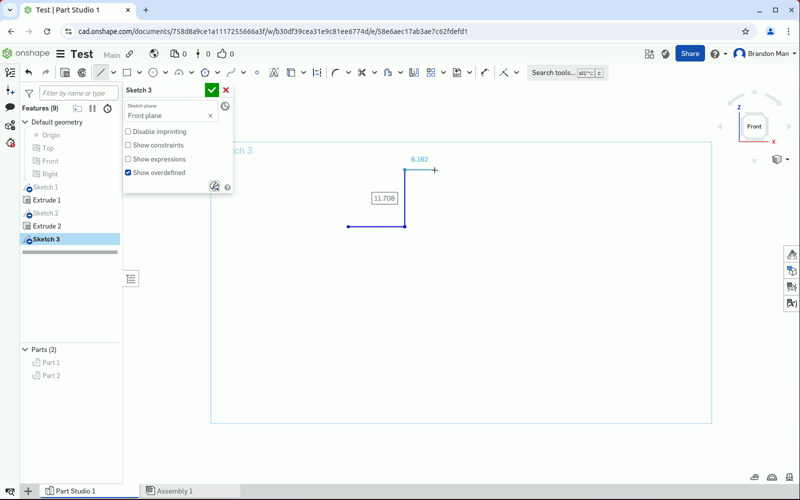
mouse_move(348, 169)
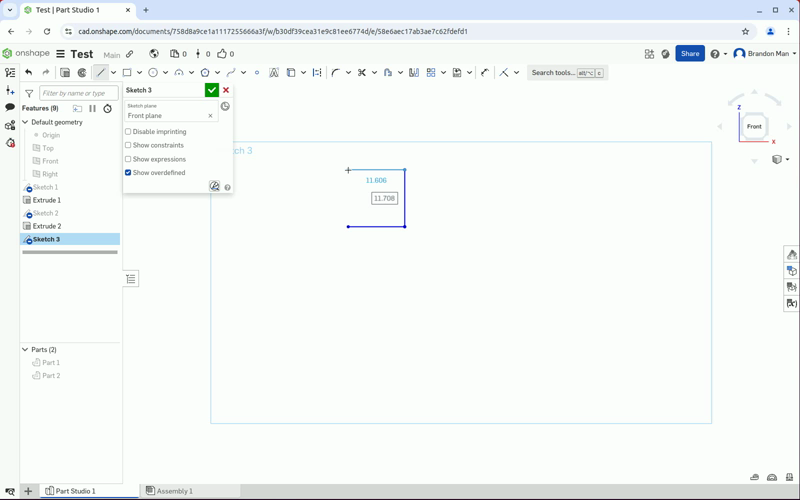
click(348, 169)
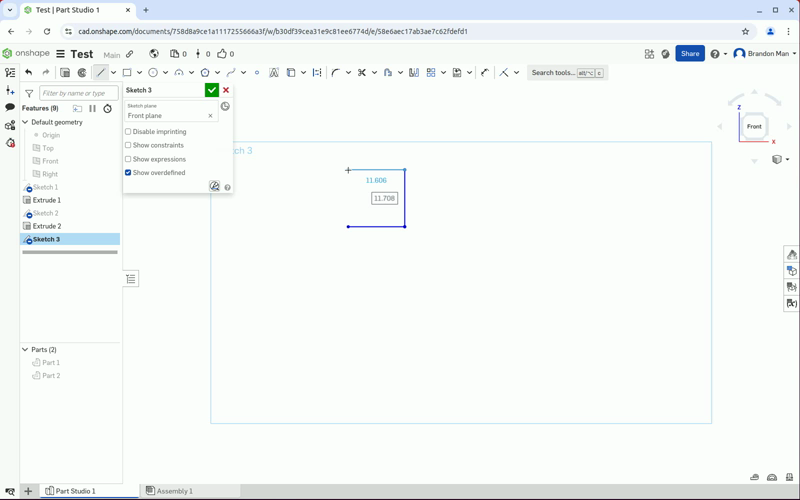
key_up(shift)
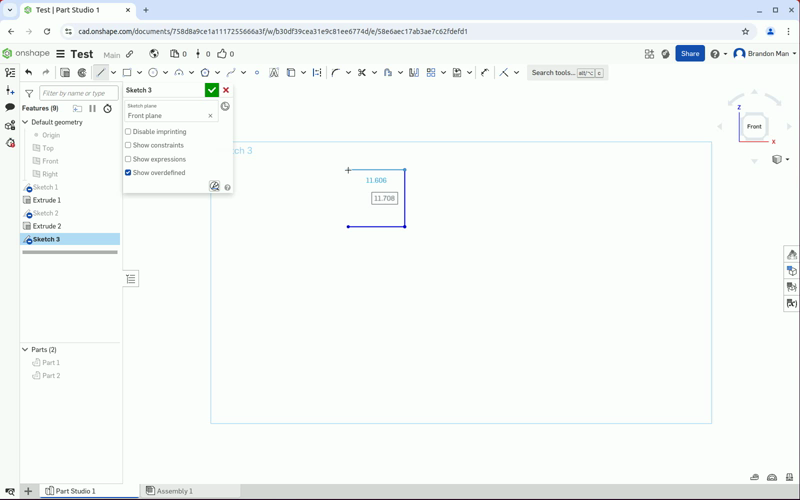
mouse_move(378, 169)
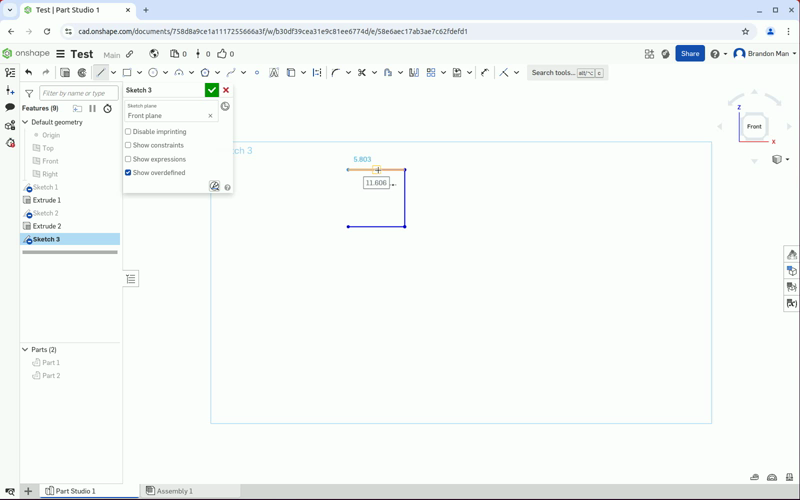
key_down(shift)
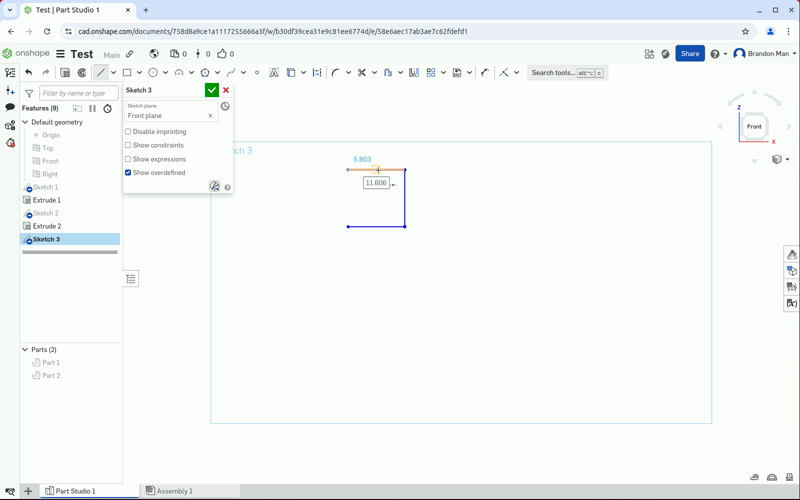
mouse_move(348, 226)
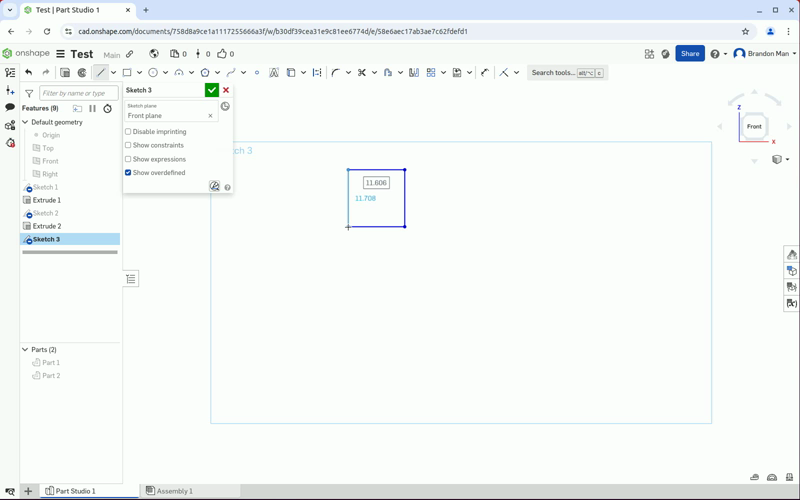
key_up(shift)
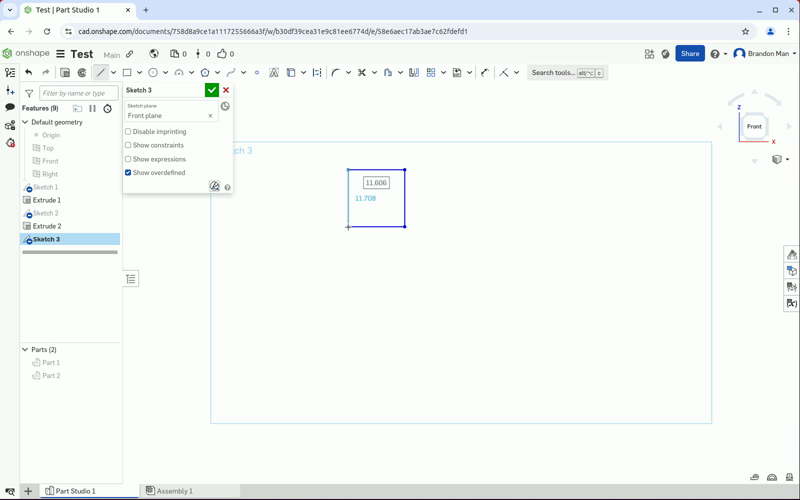
click(348, 226)
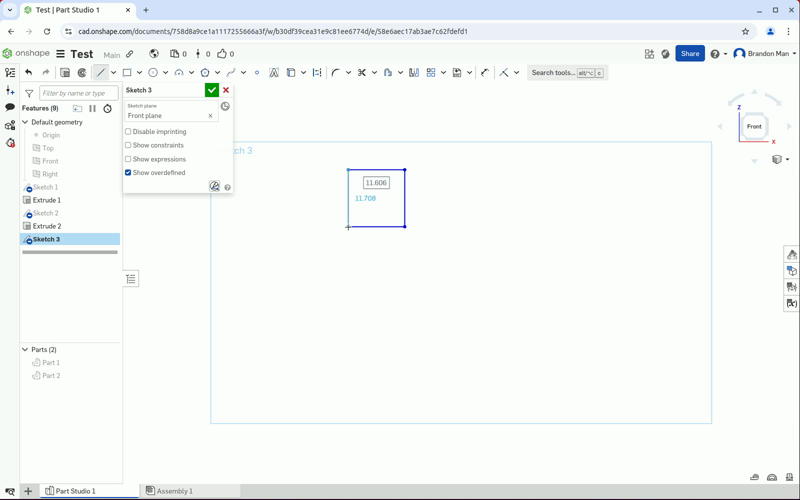
key(esc)
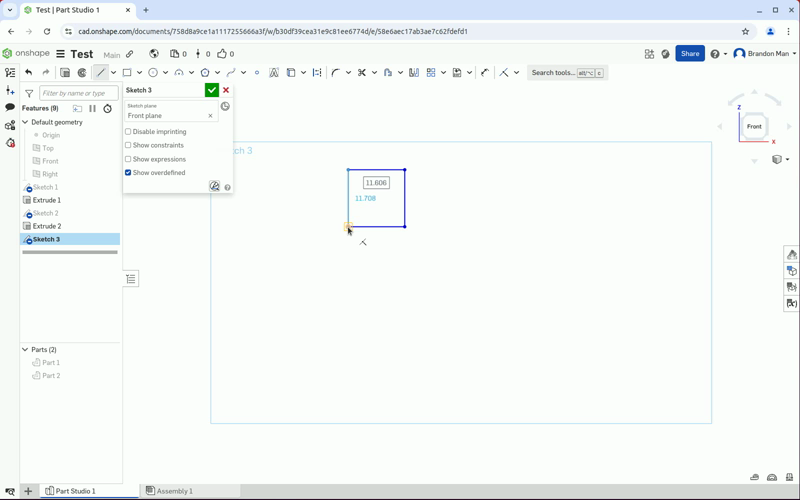
mouse_move(365, 196)
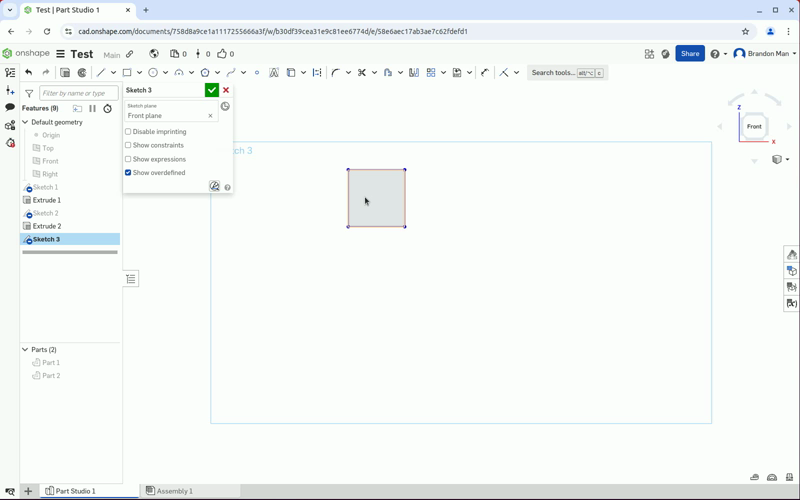
click(365, 196)
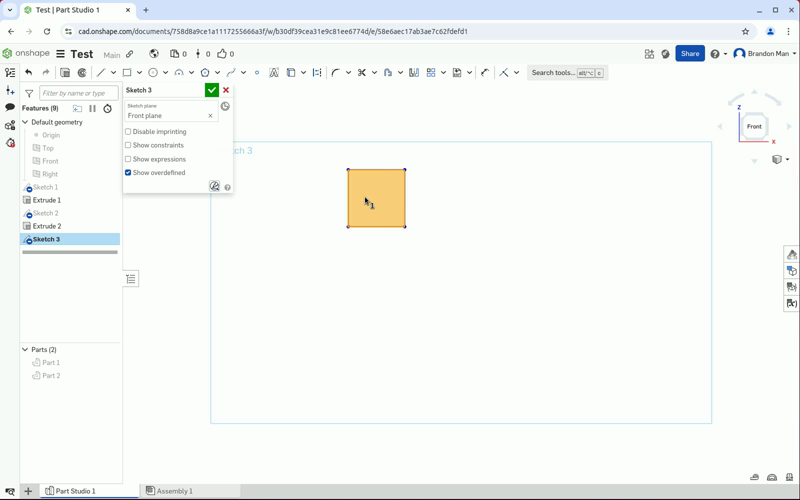
mouse_move(73, 352)
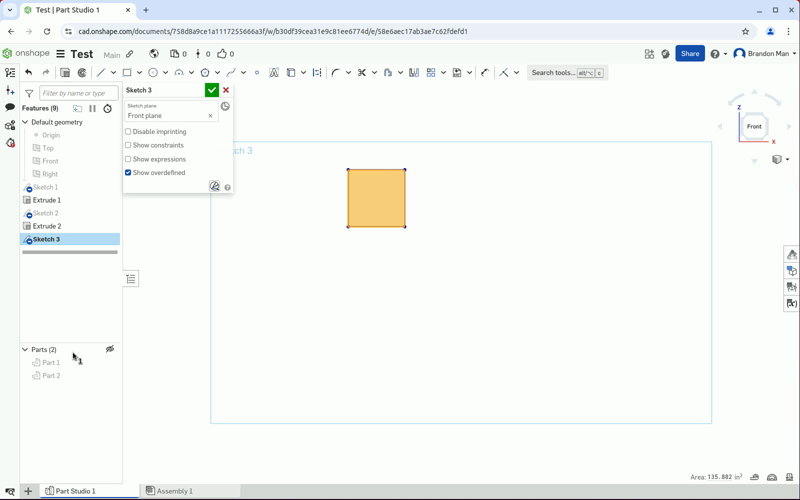
key(shift+y)
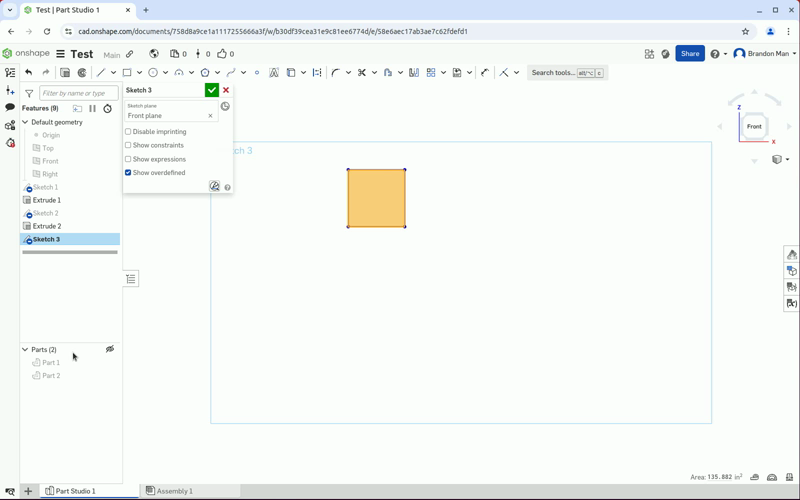
key(shift+e)
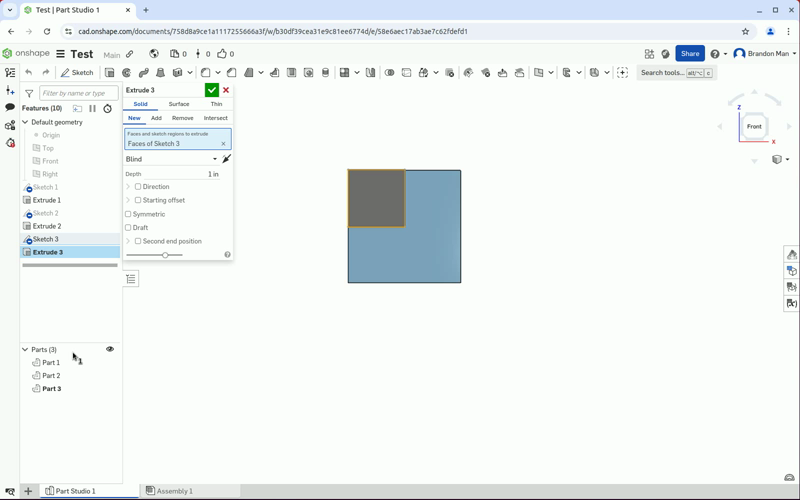
mouse_move(143, 106)
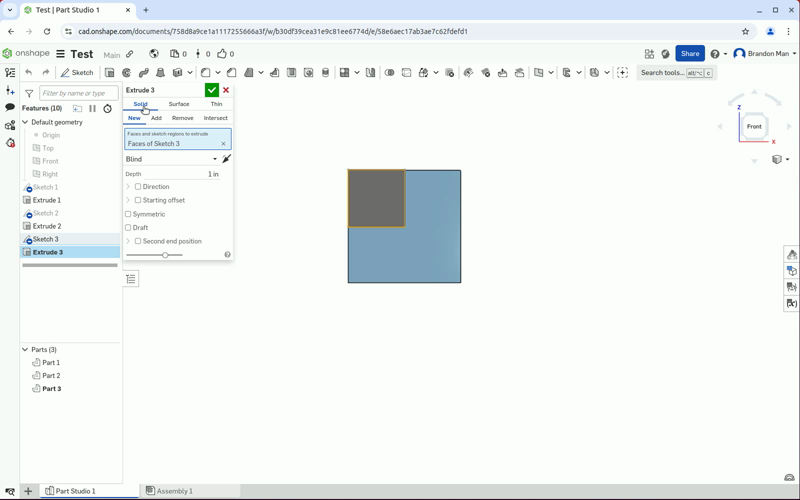
click(143, 106)
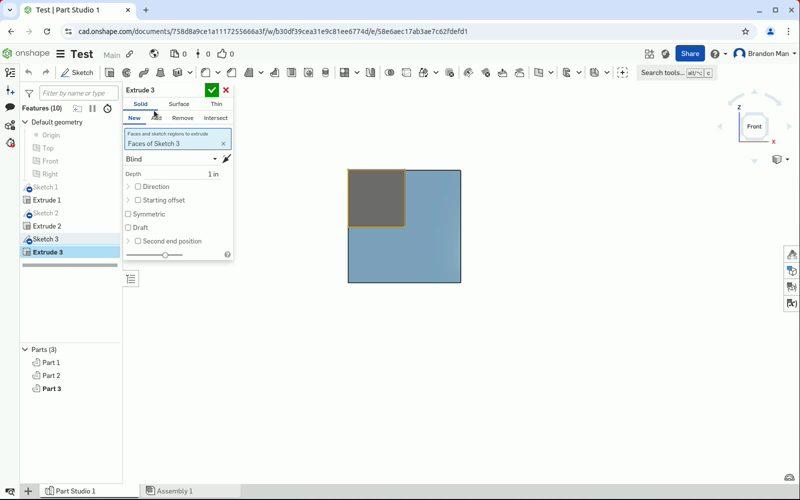
mouse_move(186, 120)
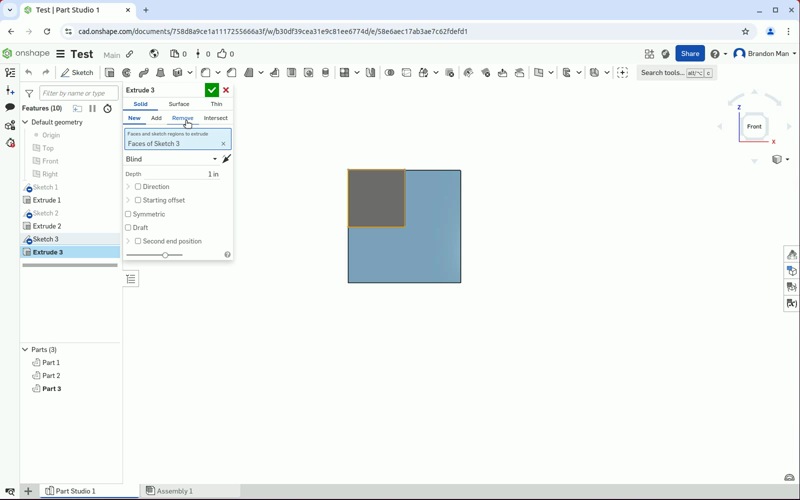
click(186, 120)
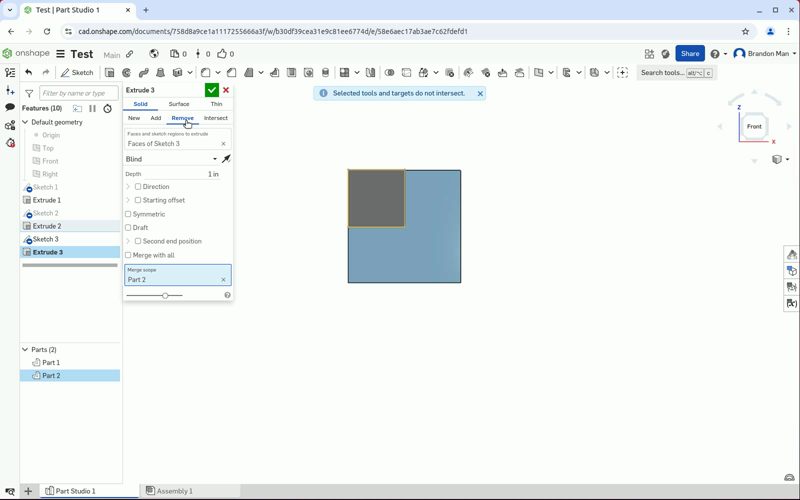
key(tab, 4)
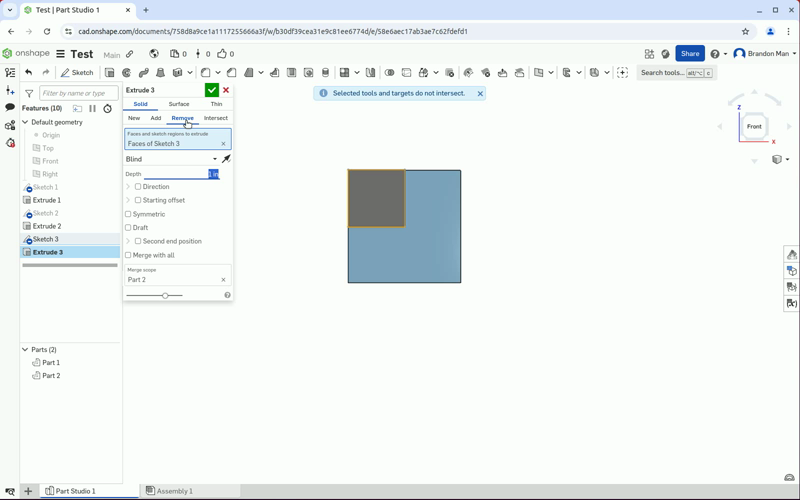
text(-11.554)
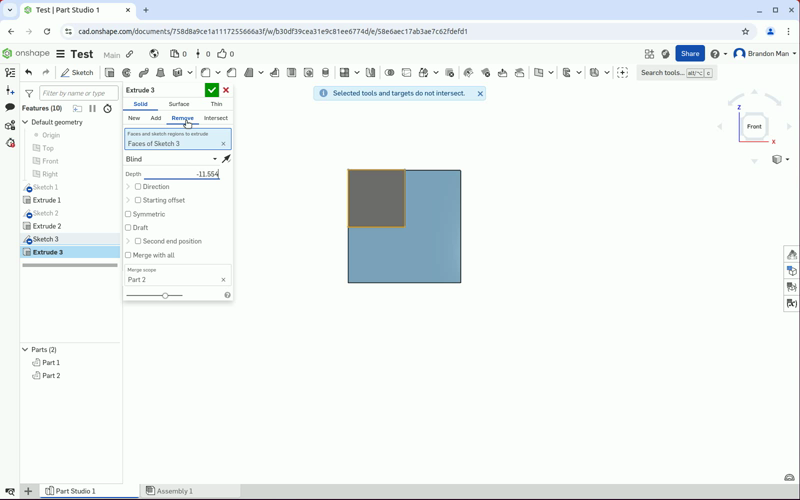
key(tab, 6)
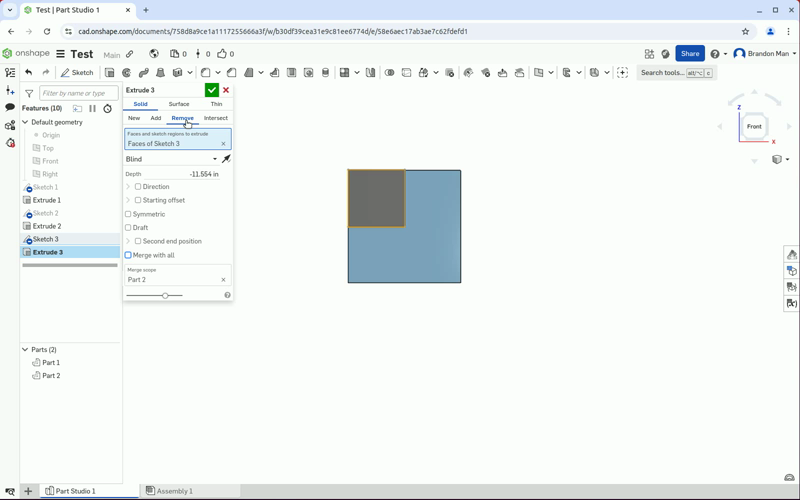
key(space)
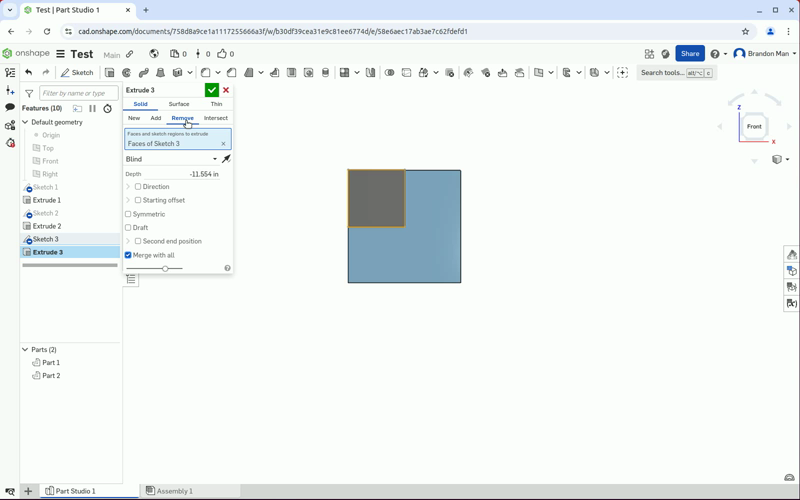
key(enter)
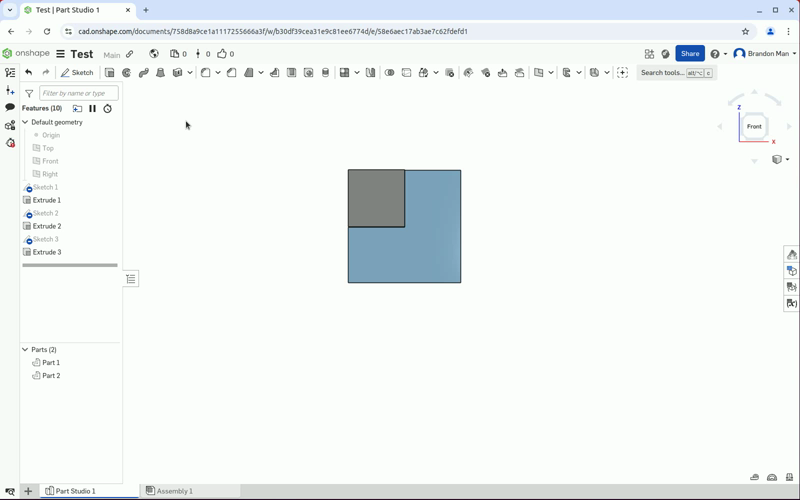
key(shift+h)
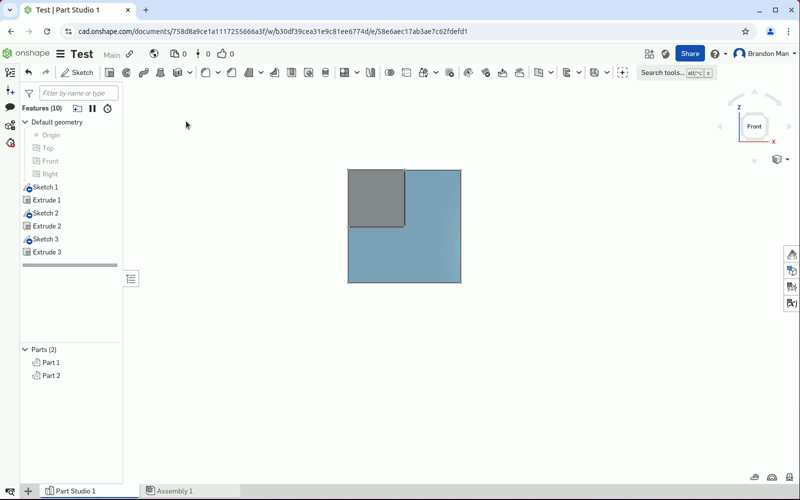
key(shift+h)
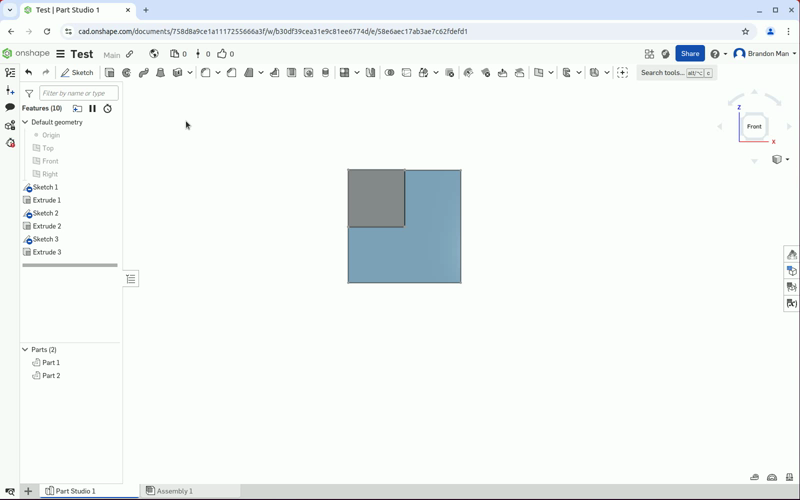
key(shift+7)
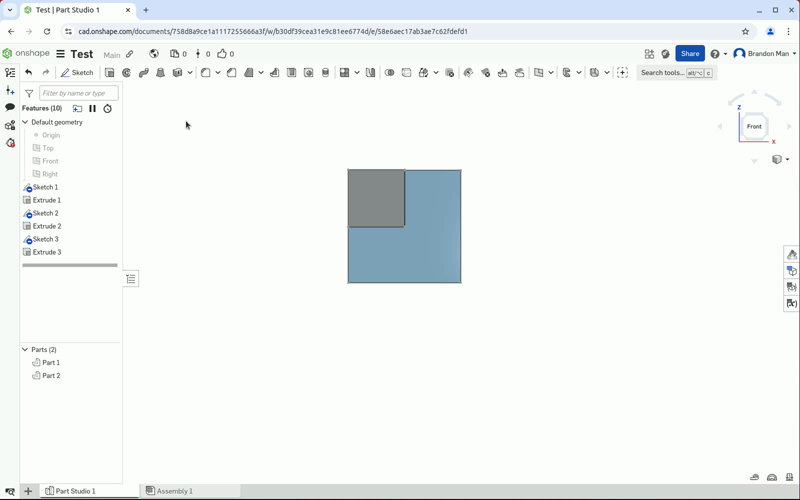
key(left, 2)
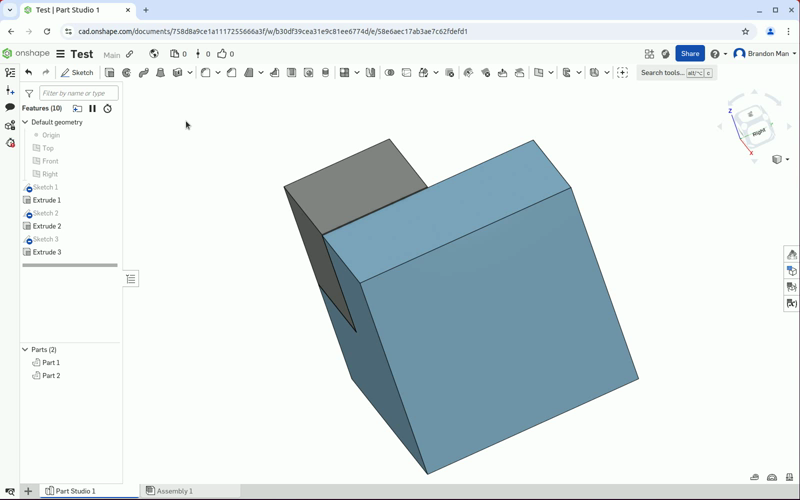
key(down, 2)
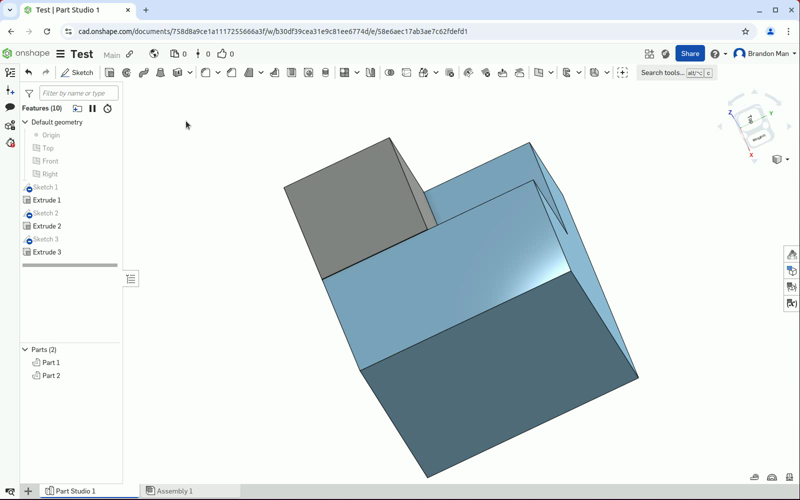
key(up, 2)
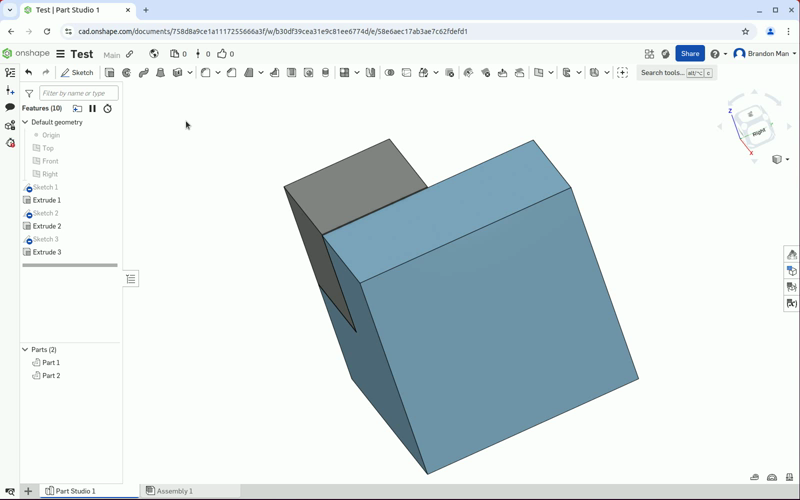
key(right, 2)
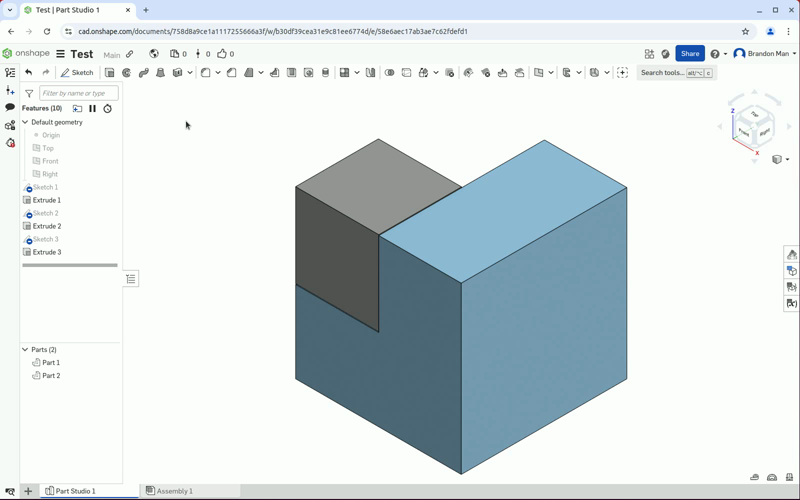
mouse_move(73, 189)
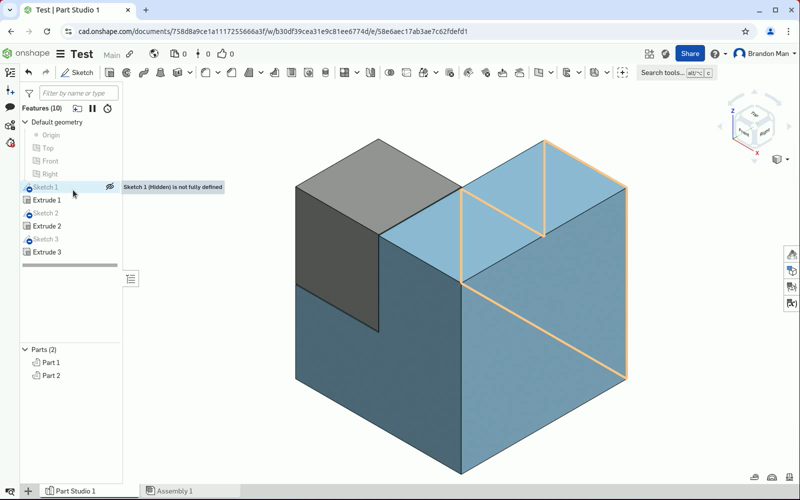
click(73, 189)